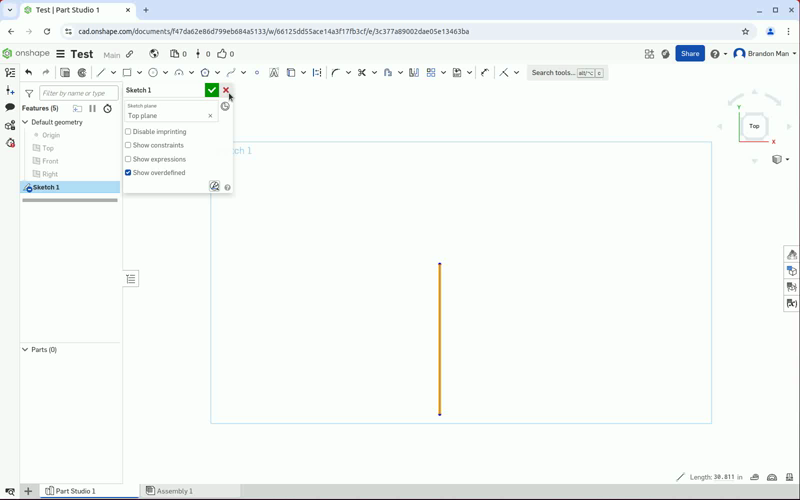
key(shift+h)
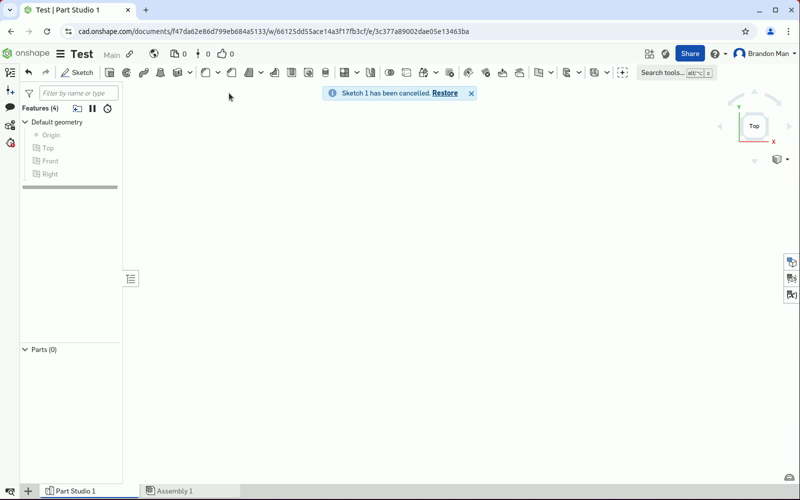
mouse_move(73, 352)
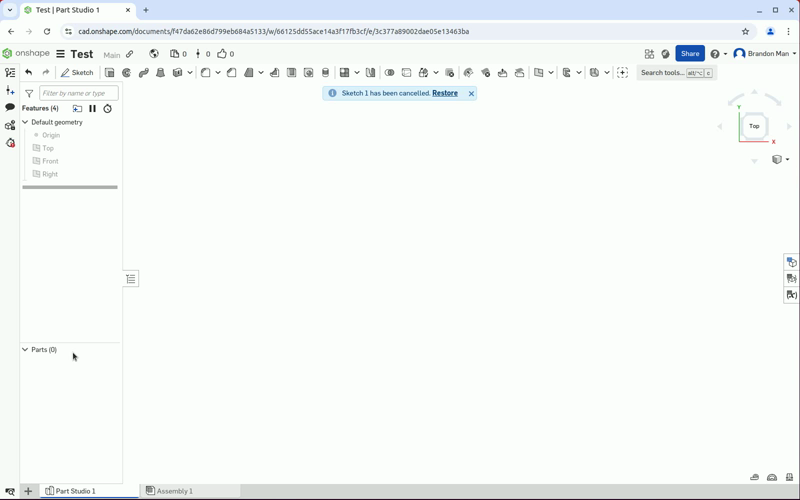
key(y)
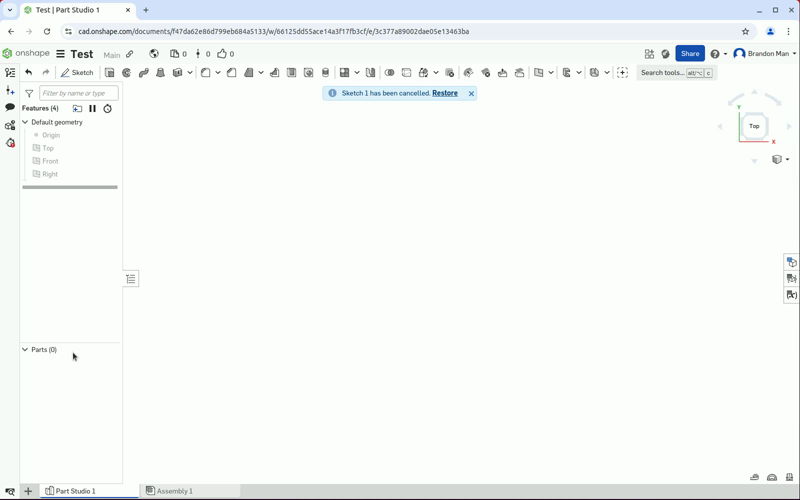
key(shift+p)
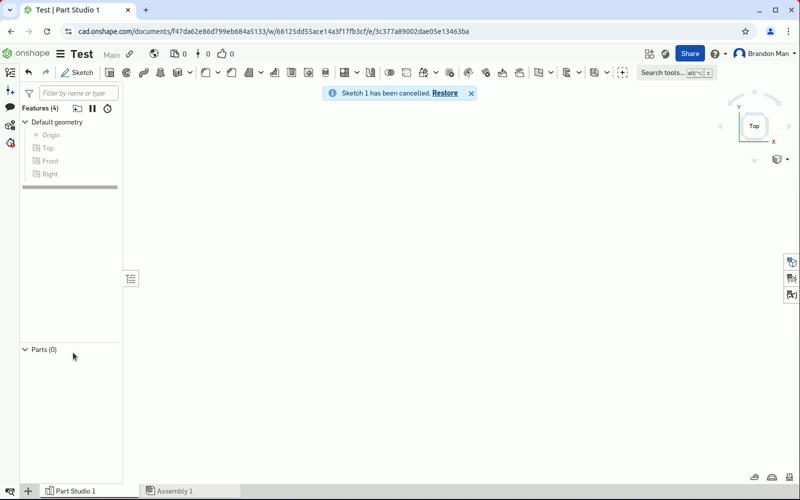
key(space)
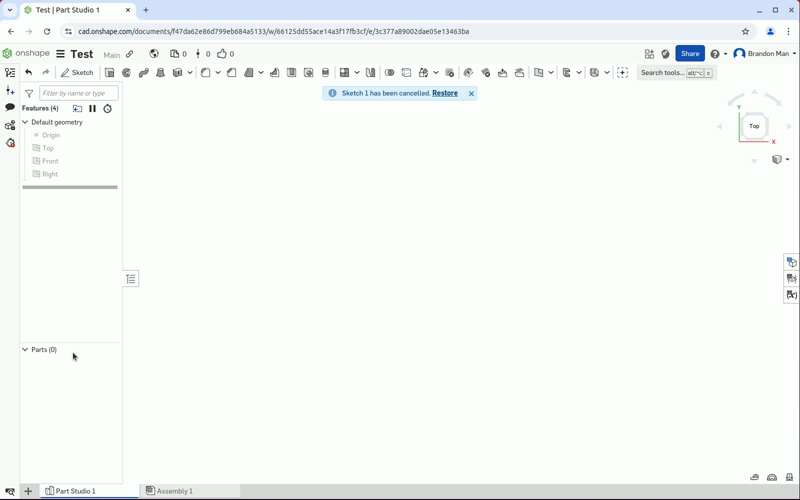
key_down(shift)
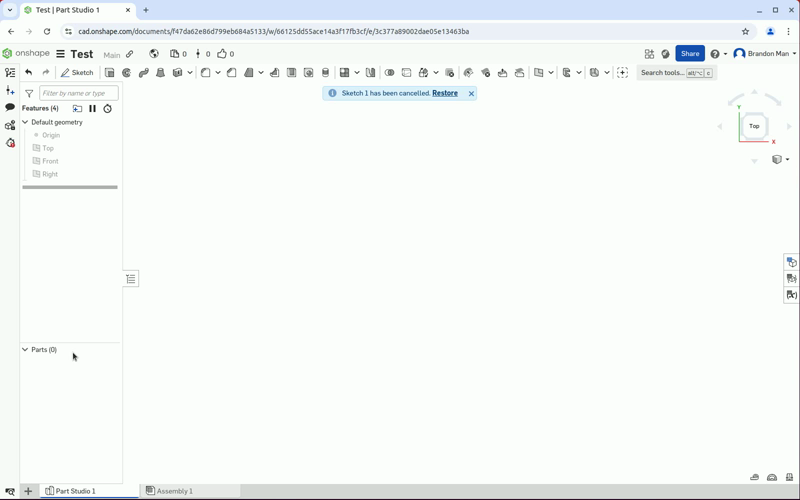
key(up)
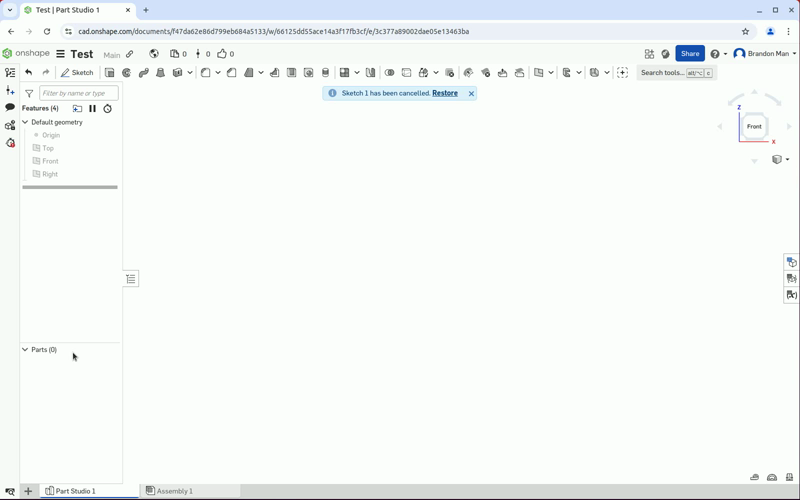
key_up(shift)
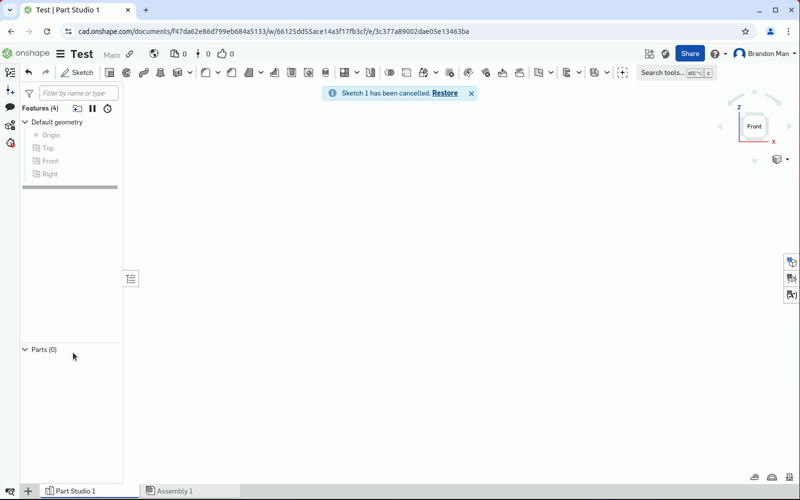
mouse_move(73, 352)
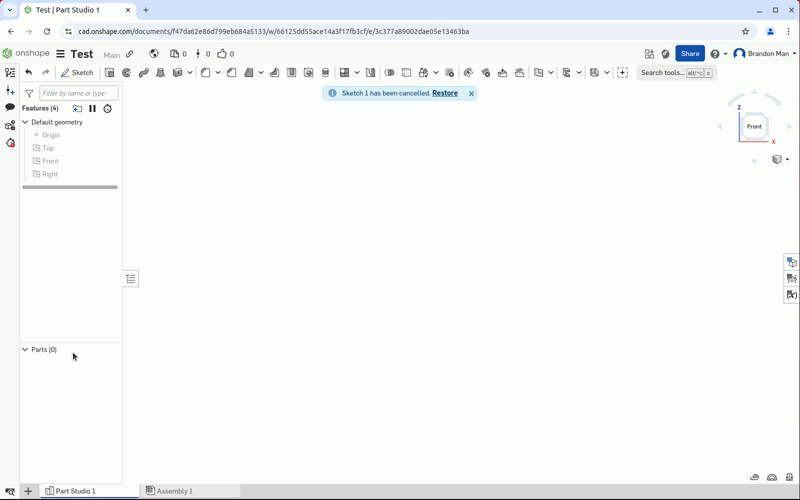
key(shift+y)
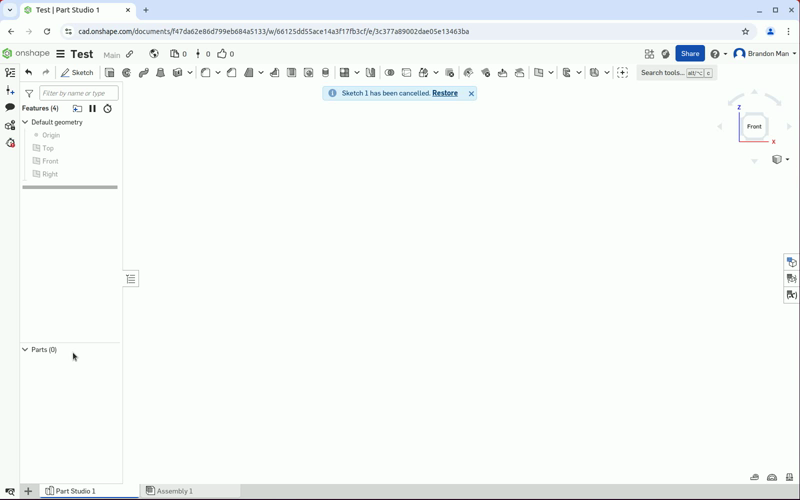
key(shift+s)
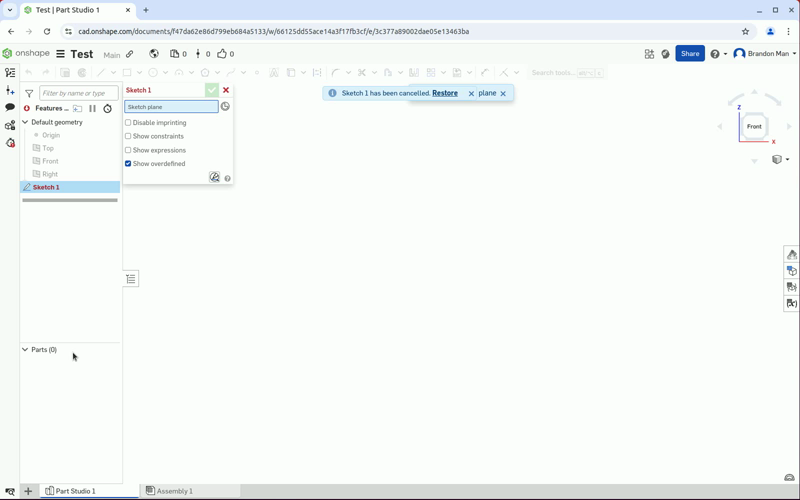
mouse_move(73, 163)
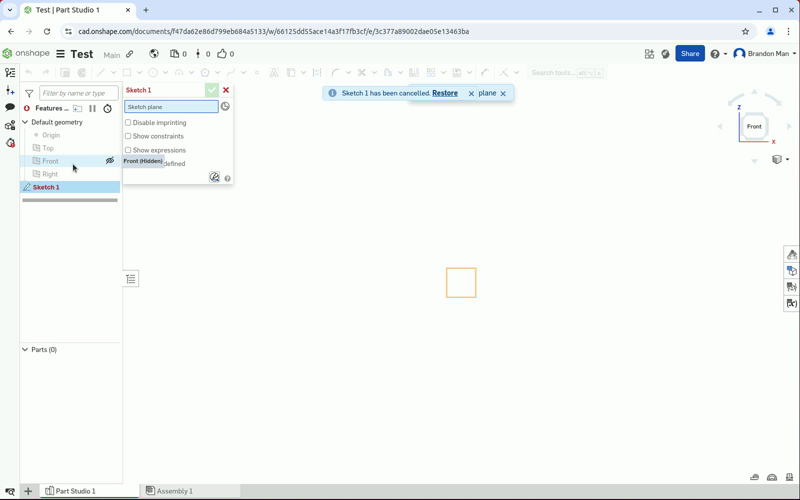
click(73, 163)
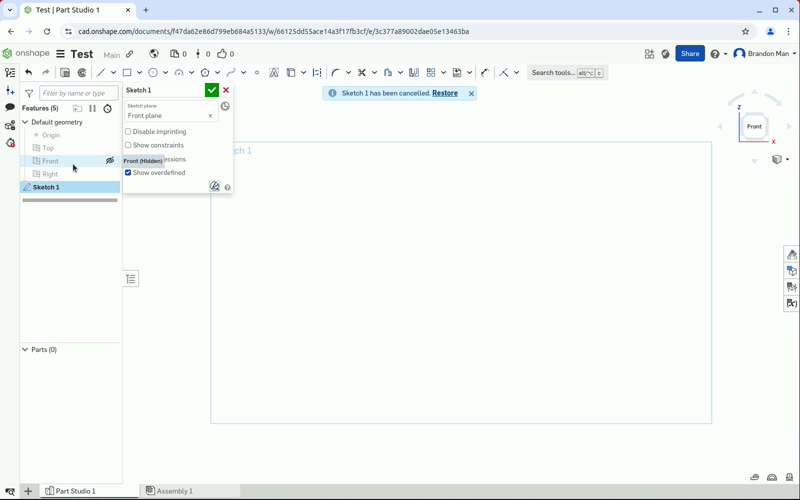
mouse_move(73, 352)
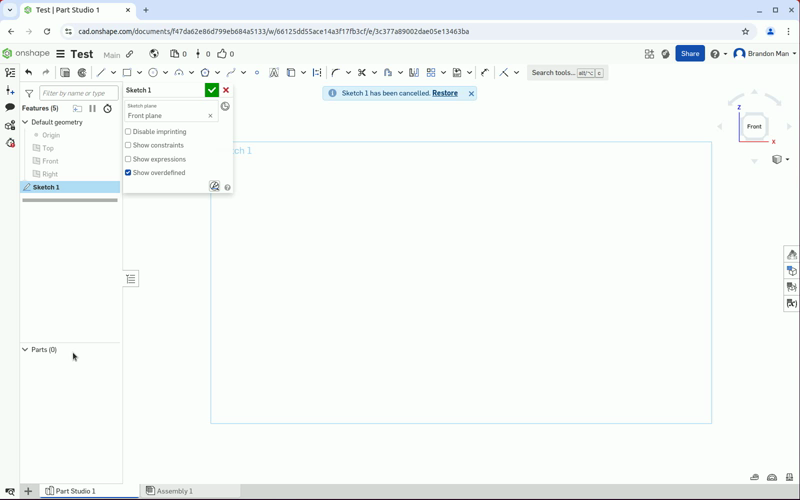
key(y)
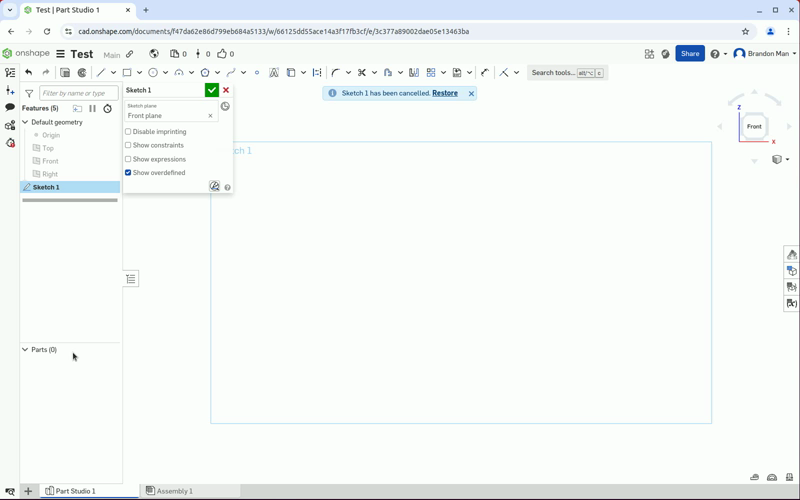
key(c)
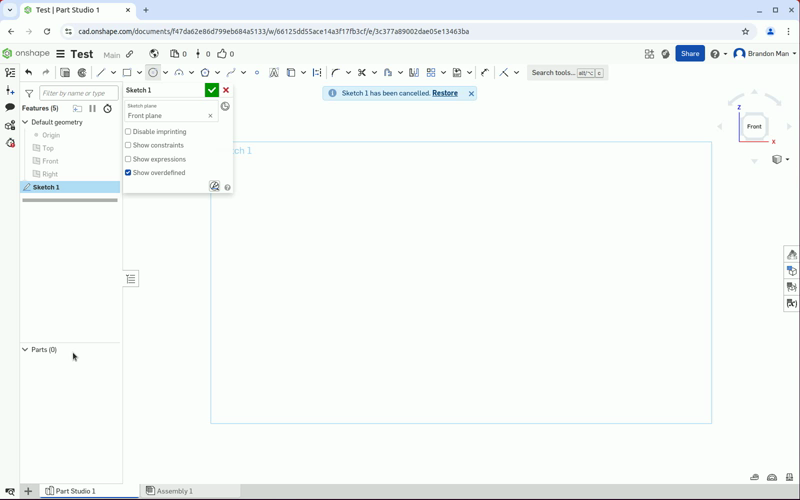
key_down(shift)
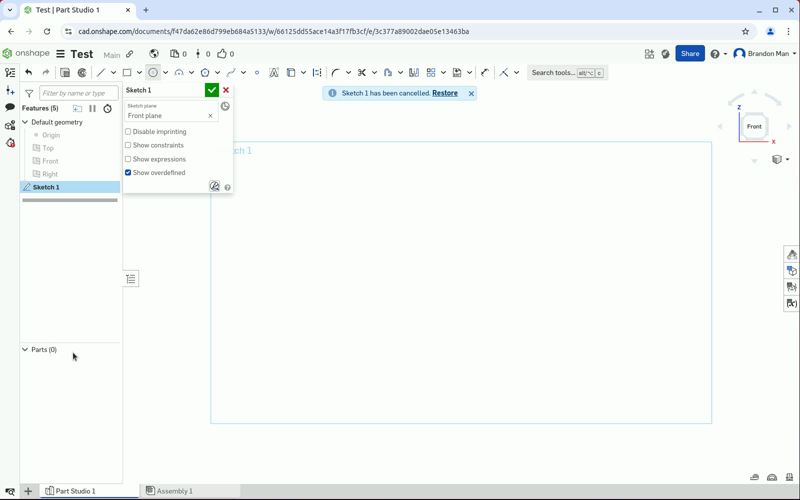
mouse_move(461, 282)
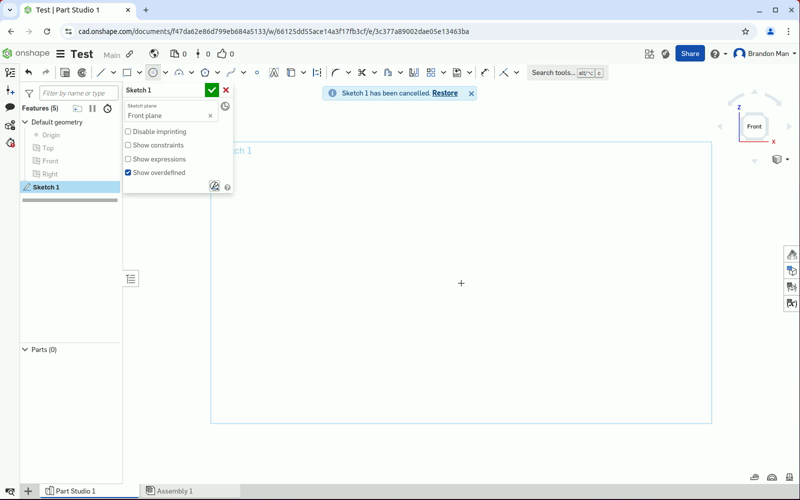
click(461, 282)
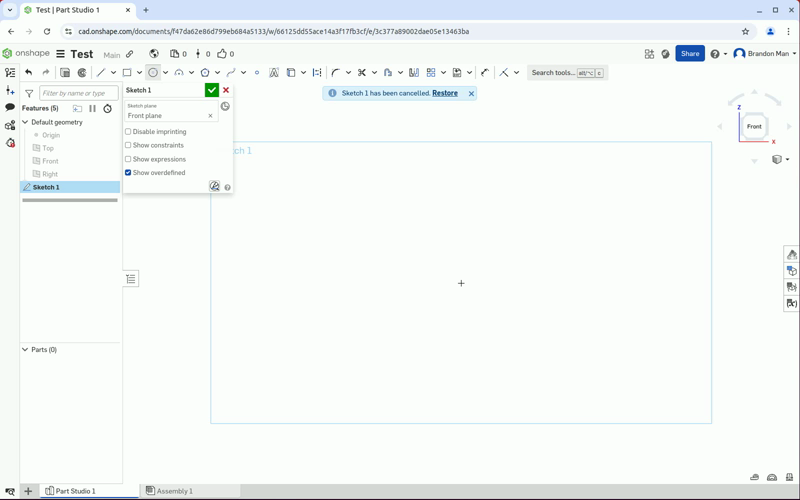
key_up(shift)
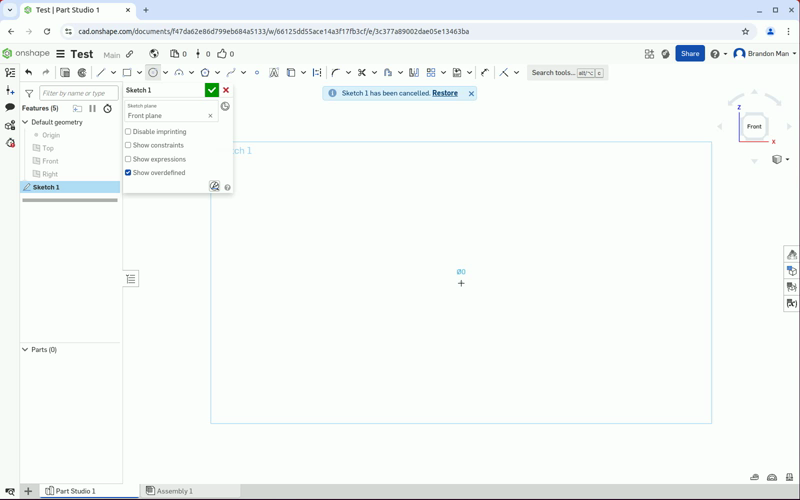
mouse_move(521, 282)
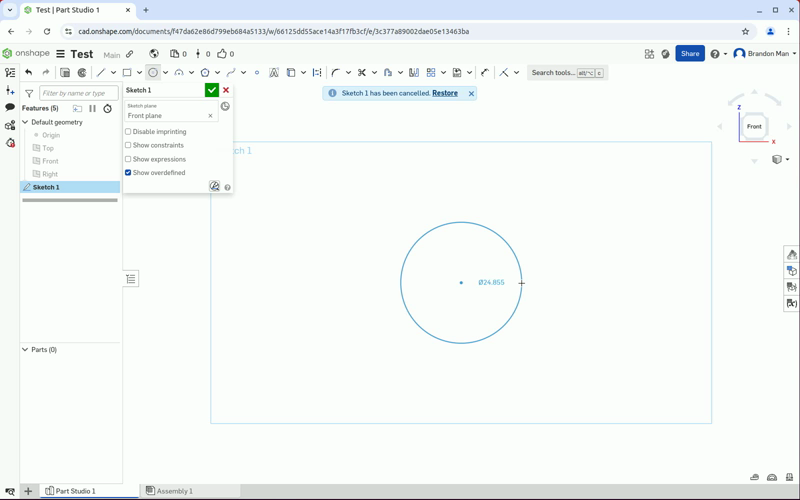
click(521, 282)
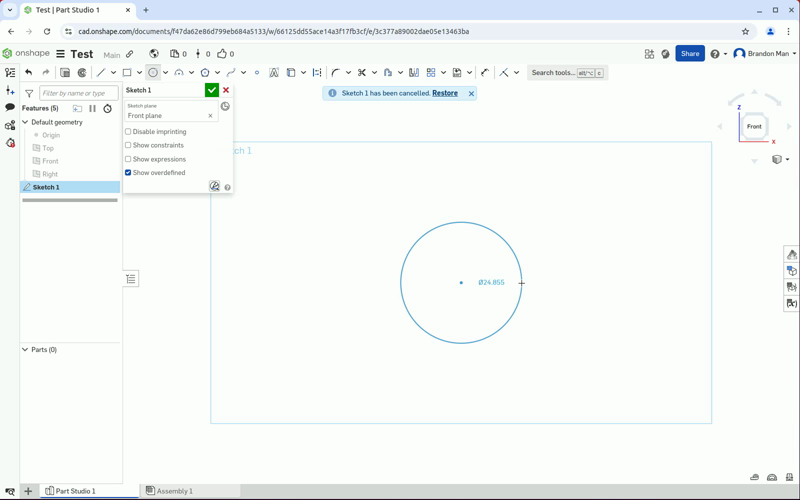
key(esc)
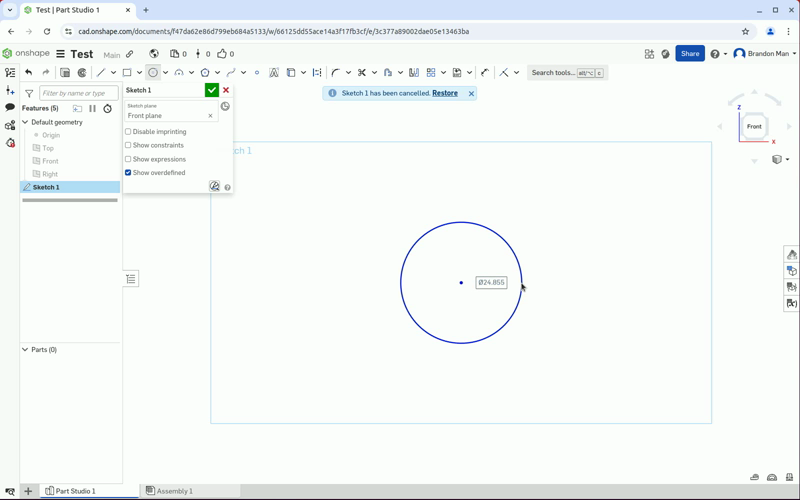
mouse_move(505, 307)
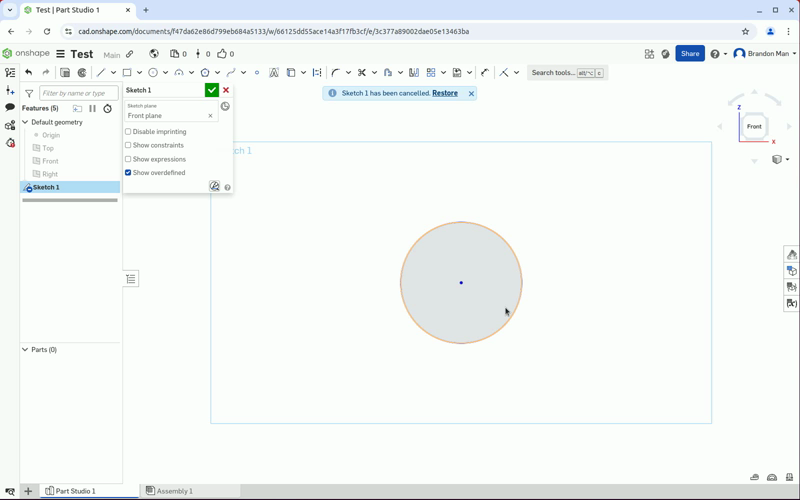
click(505, 307)
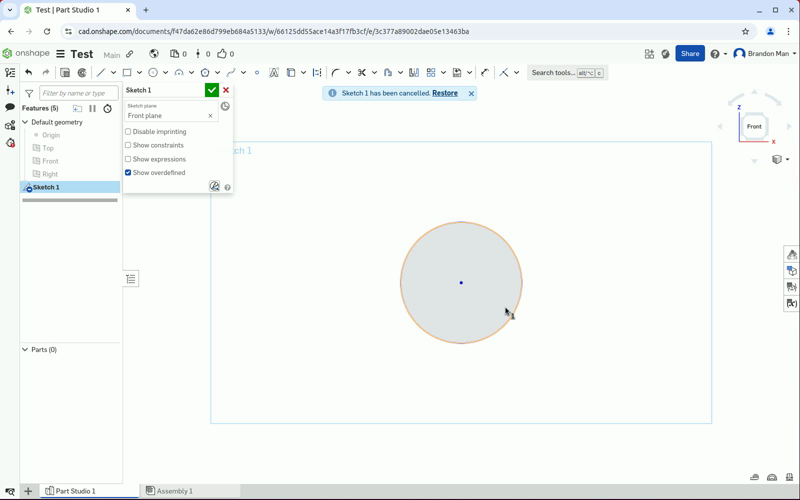
mouse_move(73, 352)
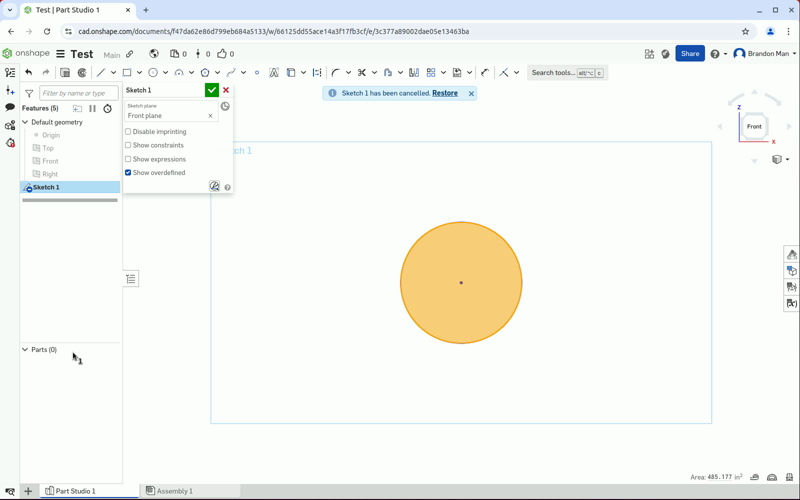
key(shift+y)
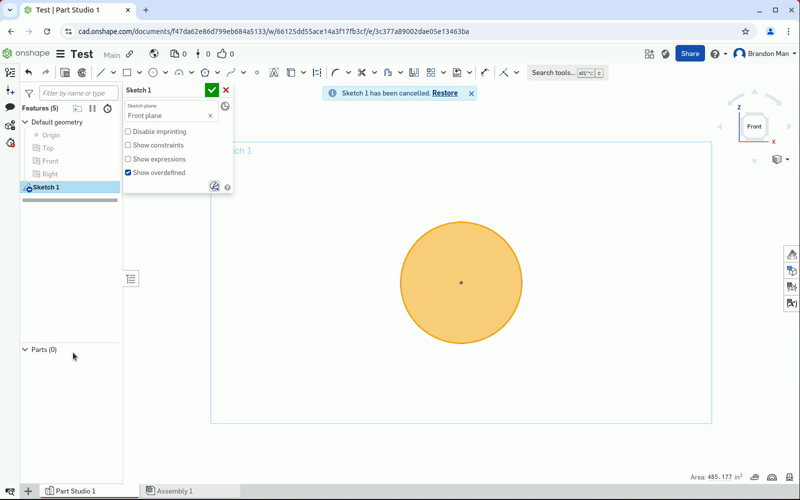
key(shift+e)
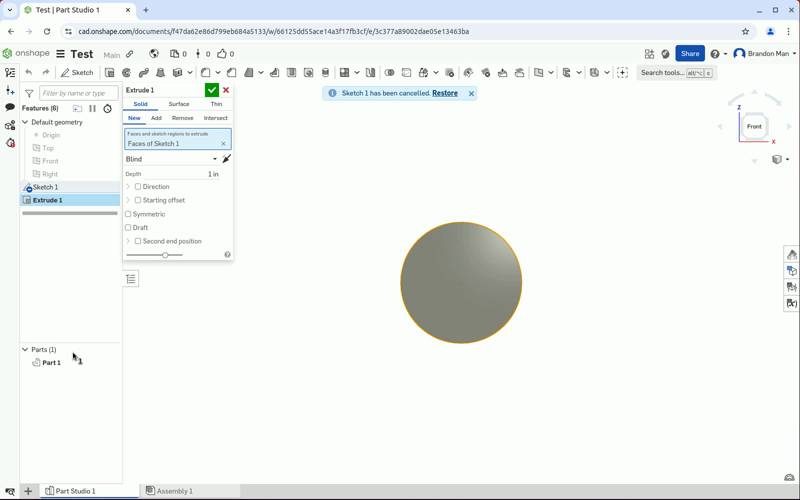
mouse_move(143, 106)
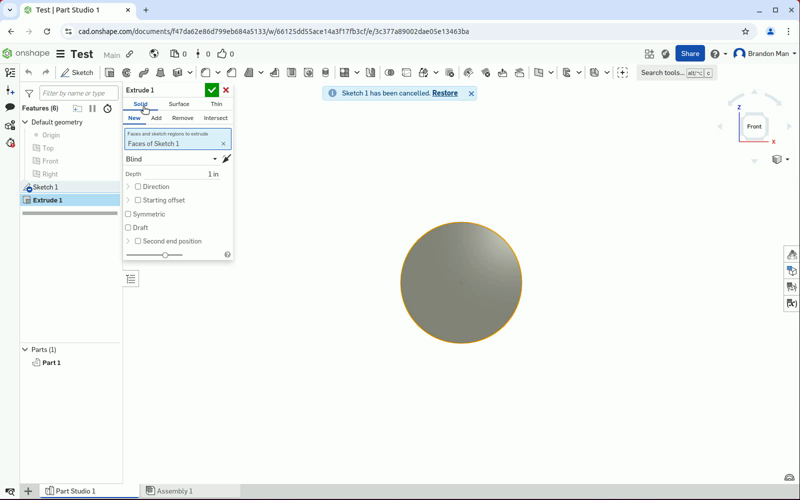
click(143, 106)
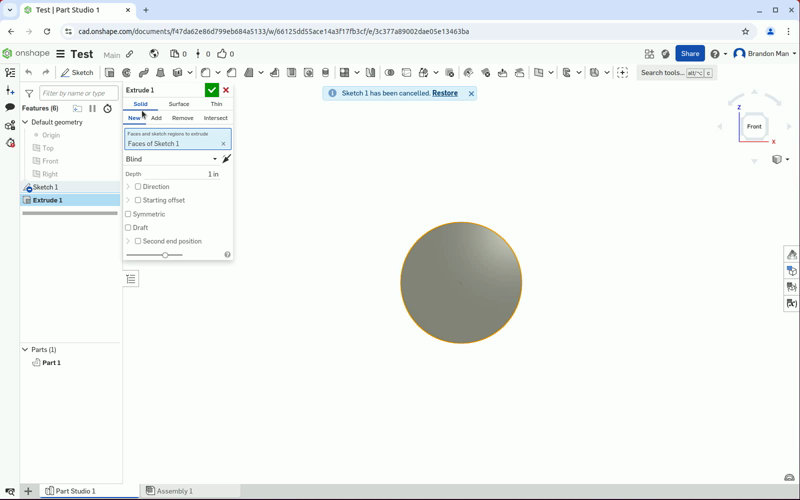
mouse_move(137, 120)
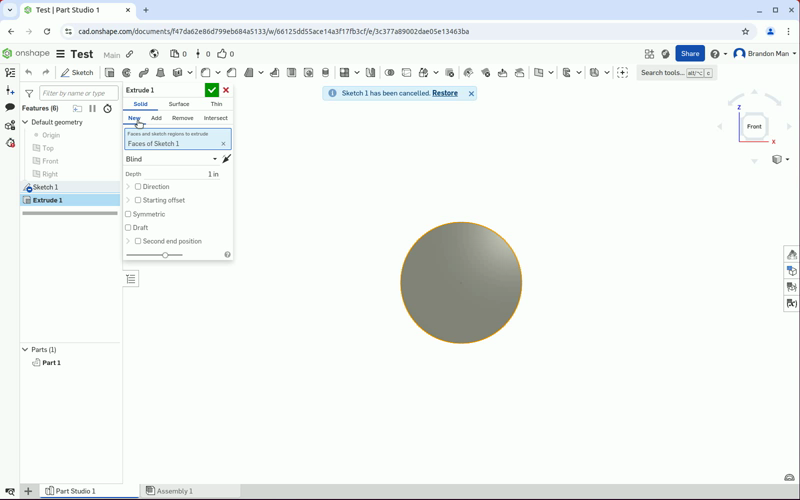
click(137, 120)
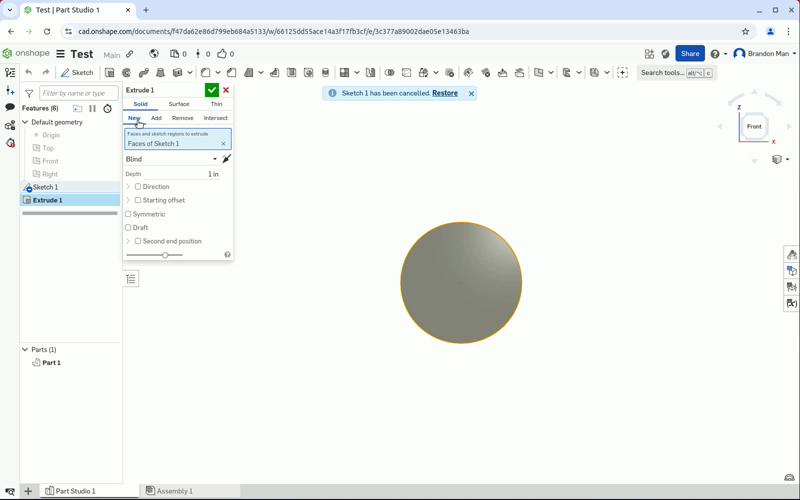
key(tab, 4)
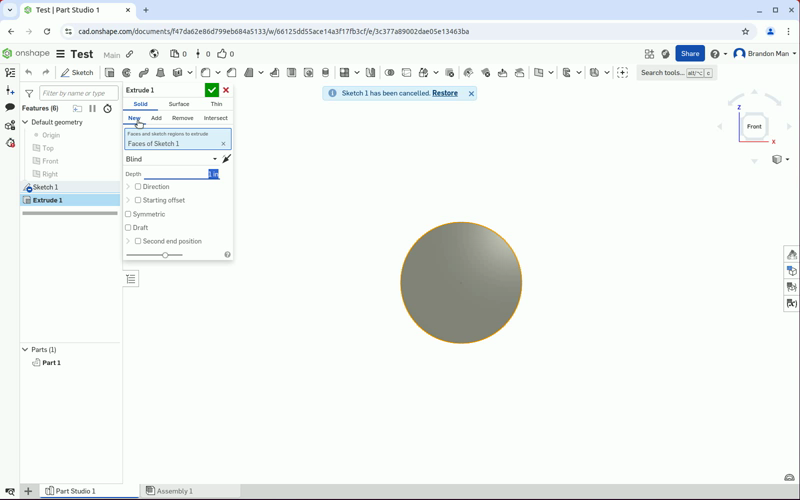
text(40.92)
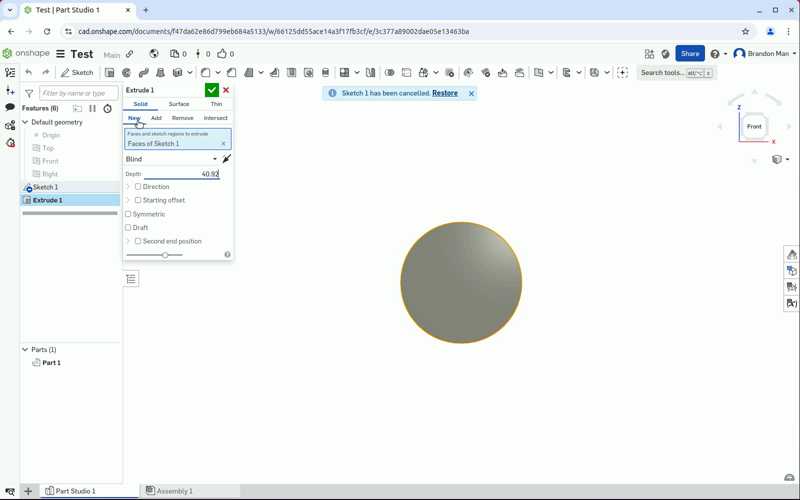
key(tab, 3)
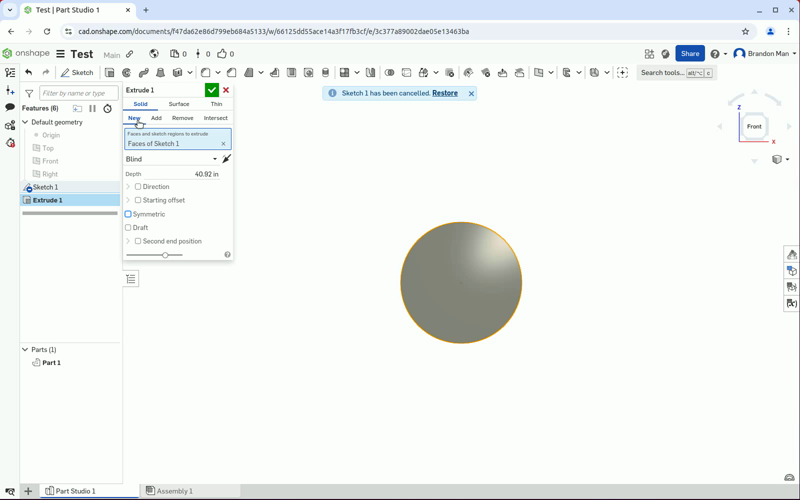
key(space)
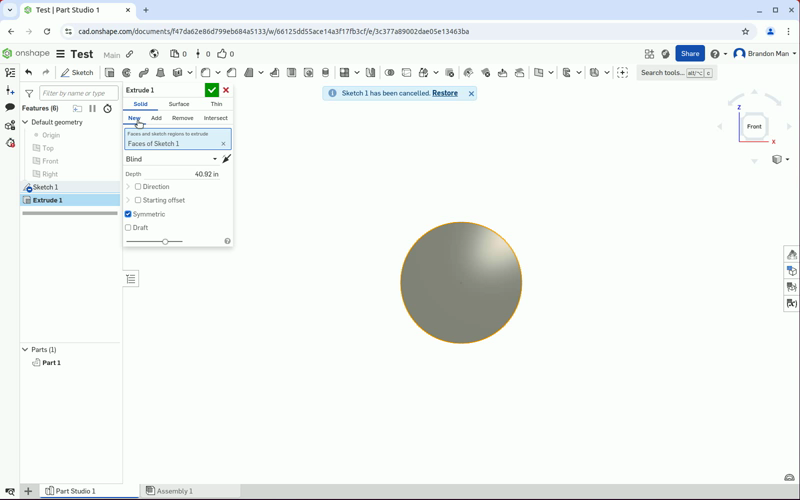
key(enter)
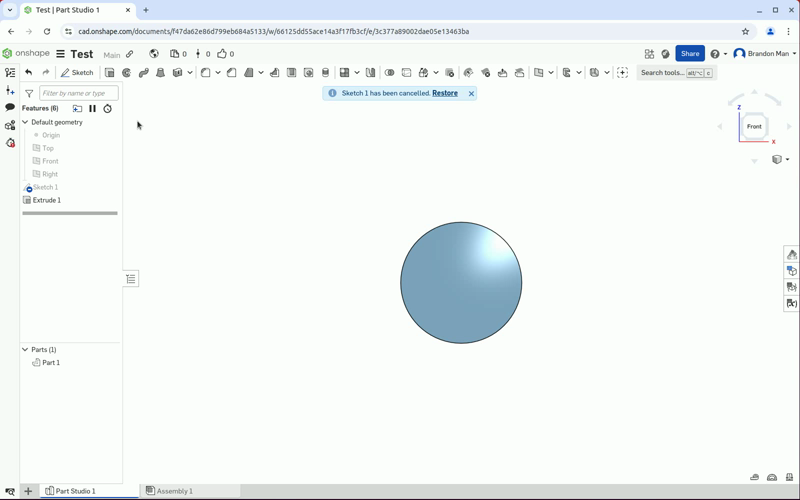
key(shift+h)
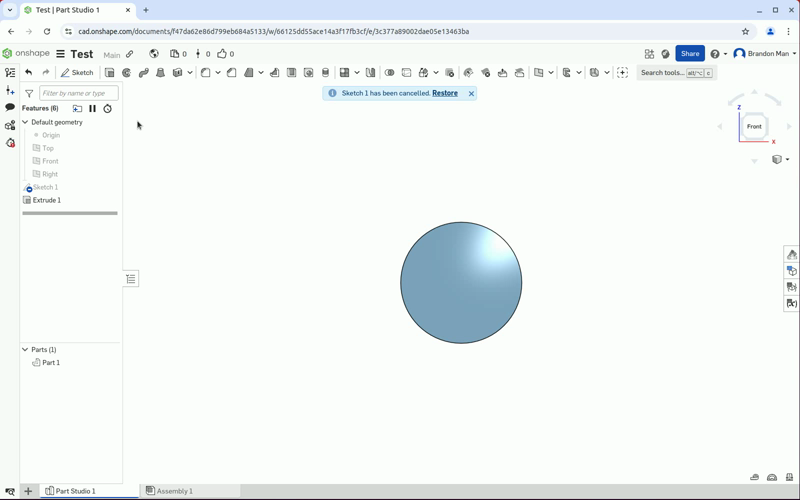
key(shift+h)
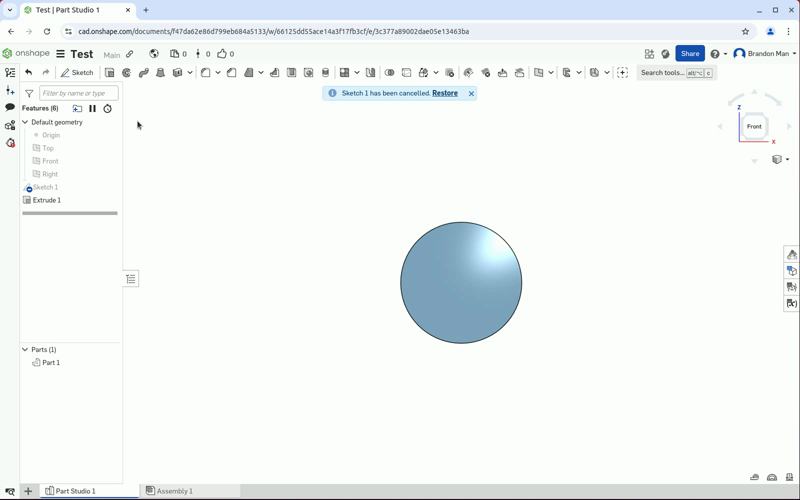
mouse_move(73, 189)
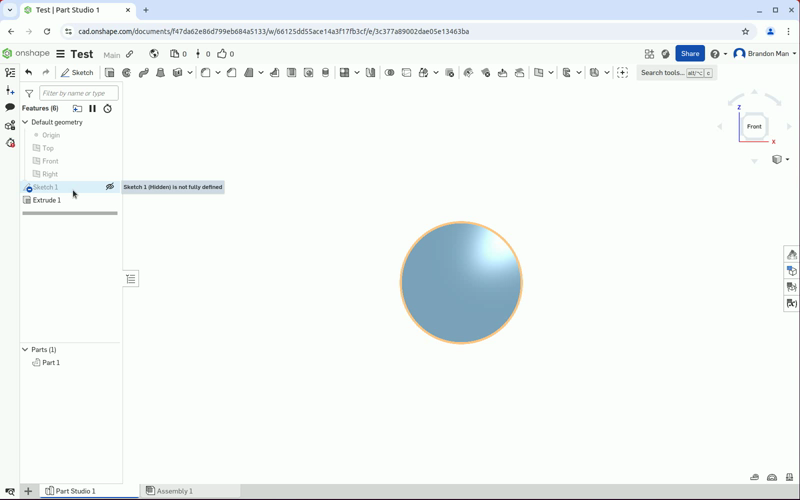
click(73, 189)
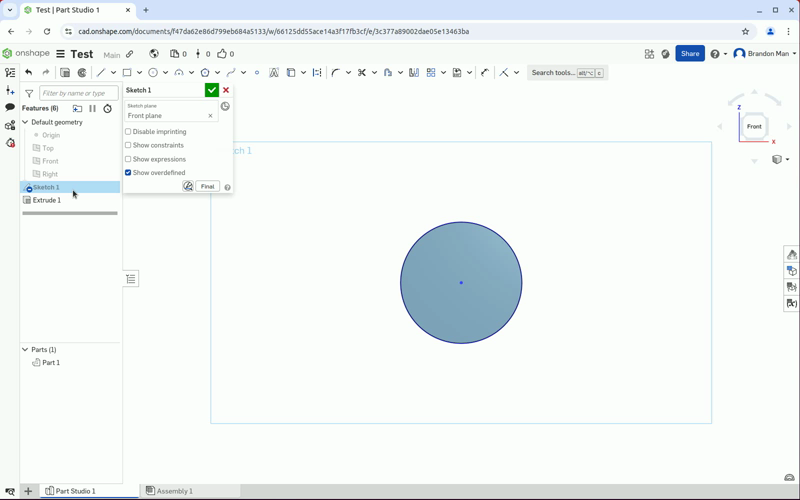
mouse_move(229, 92)
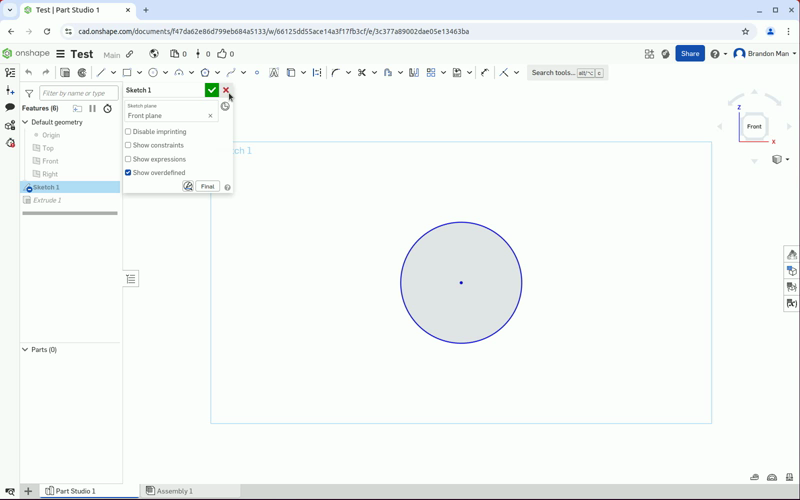
click(229, 92)
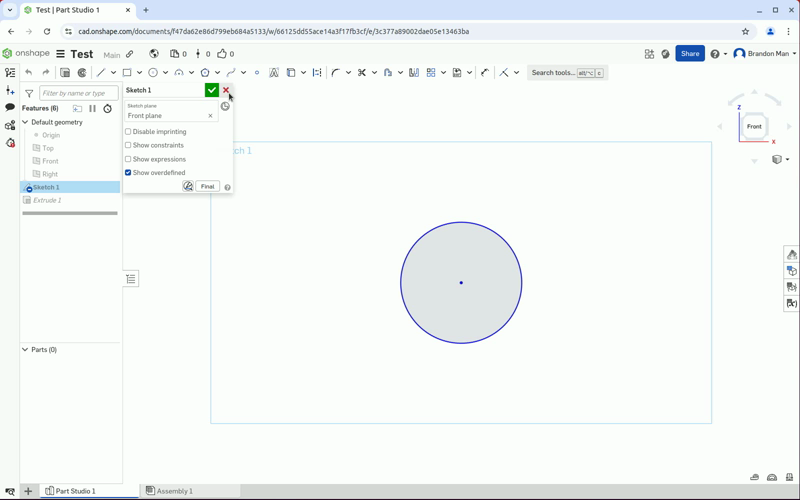
key(shift+s)
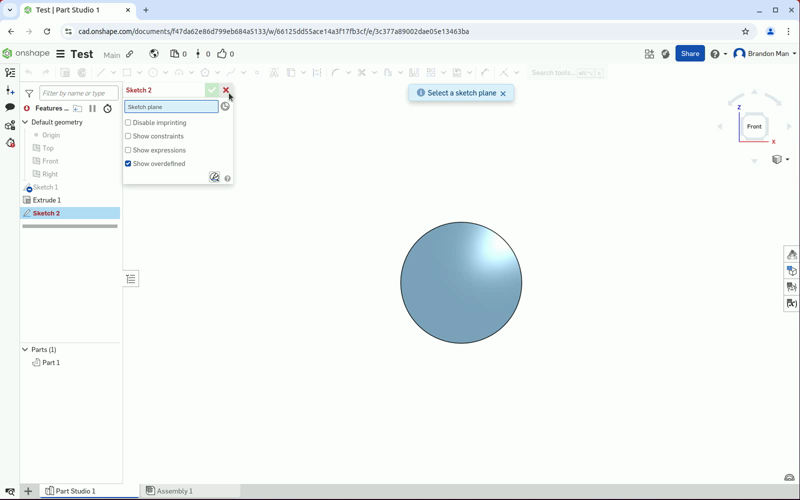
mouse_move(73, 163)
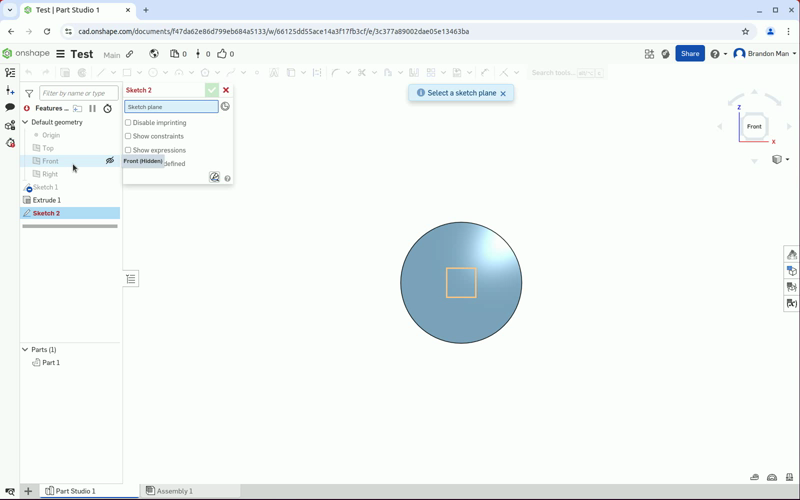
click(73, 163)
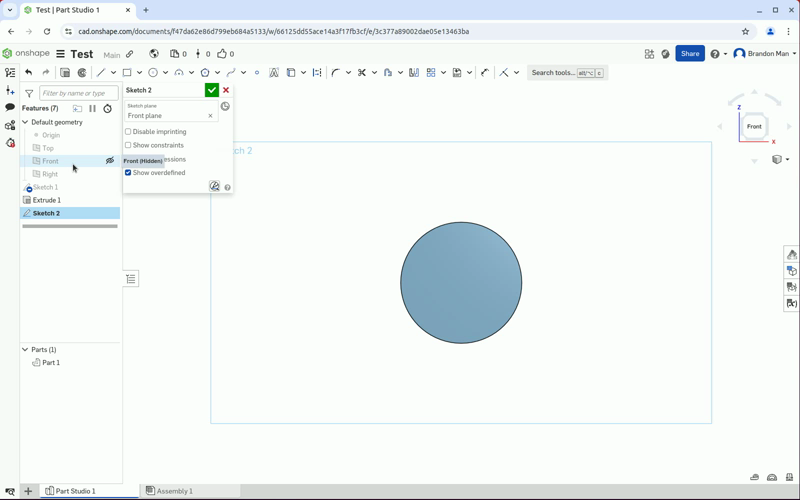
mouse_move(73, 352)
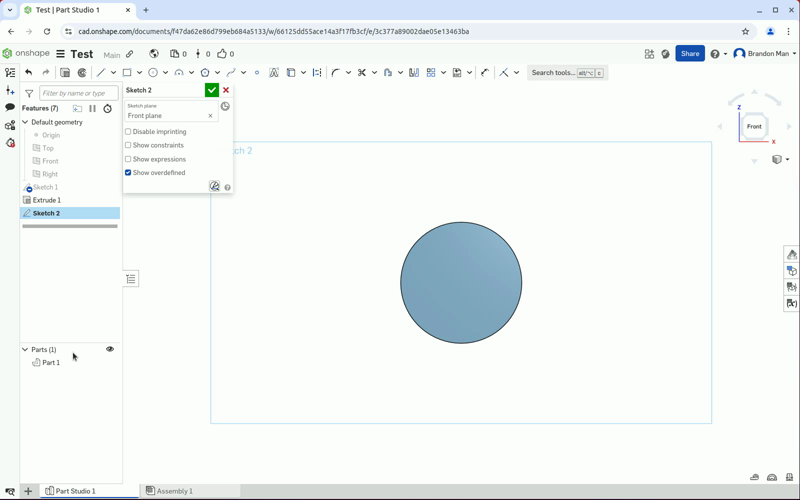
key(y)
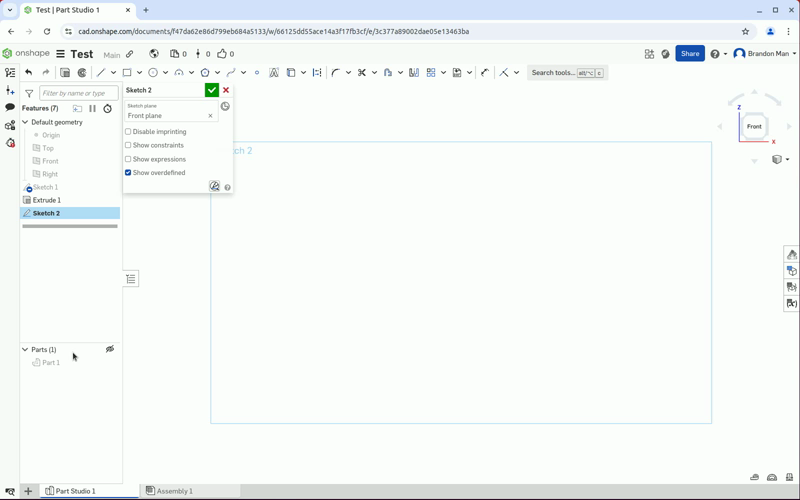
key(l)
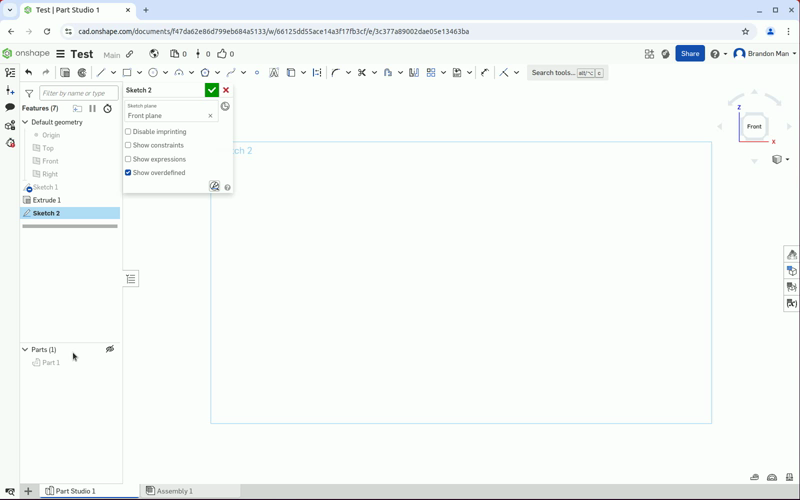
key_down(shift)
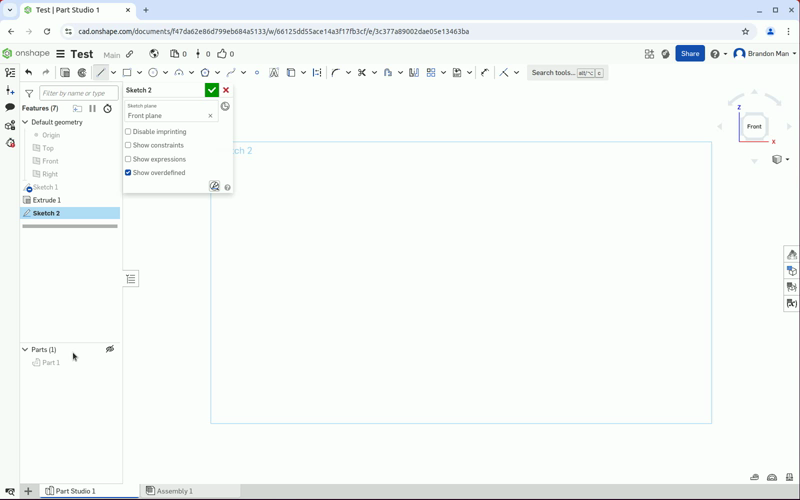
mouse_move(487, 335)
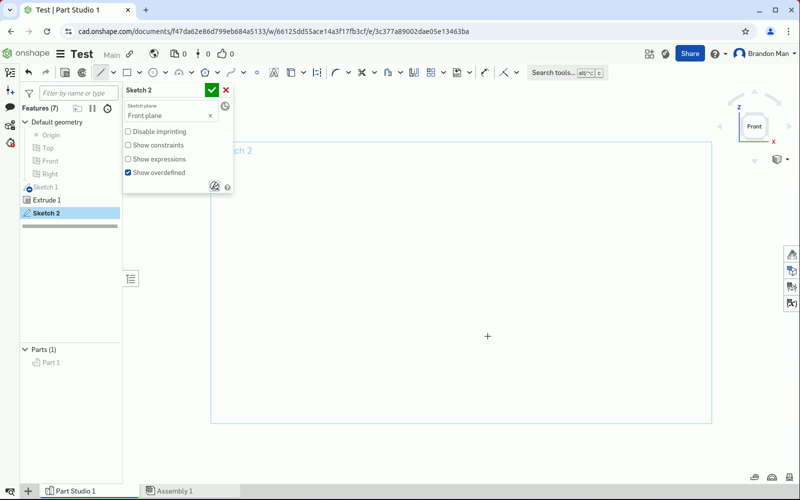
click(487, 335)
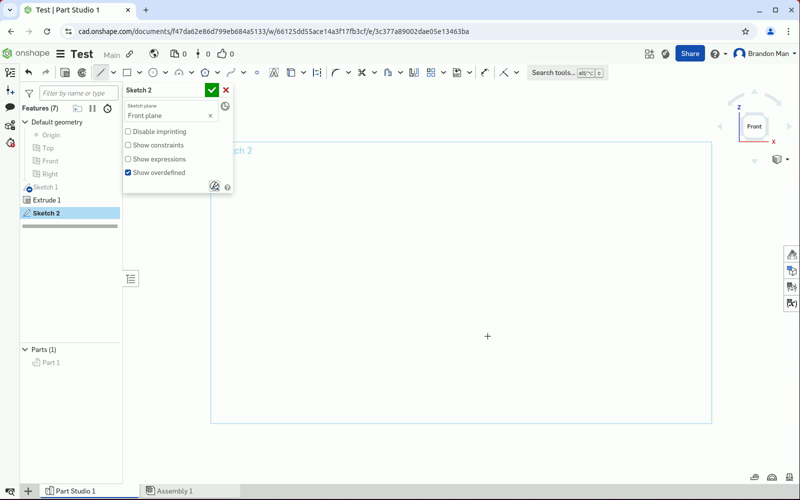
key_up(shift)
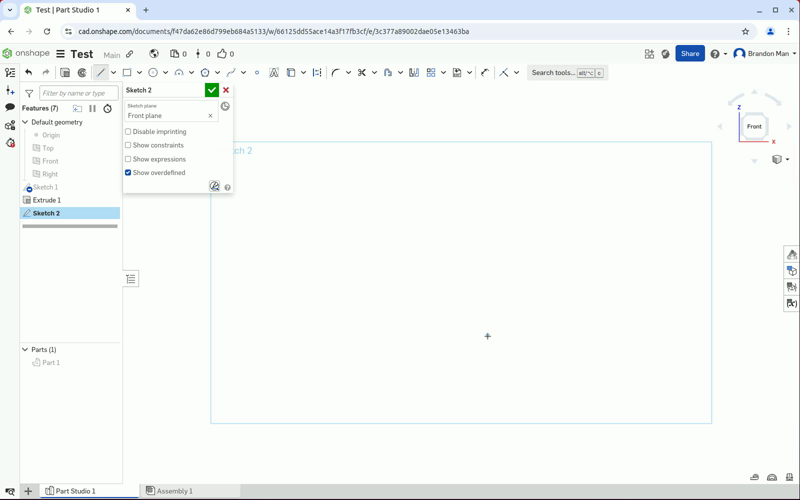
key_down(shift)
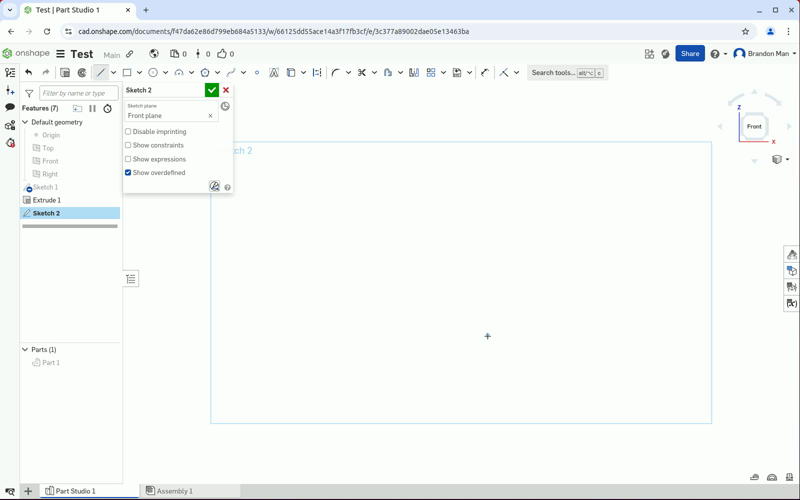
mouse_move(573, 336)
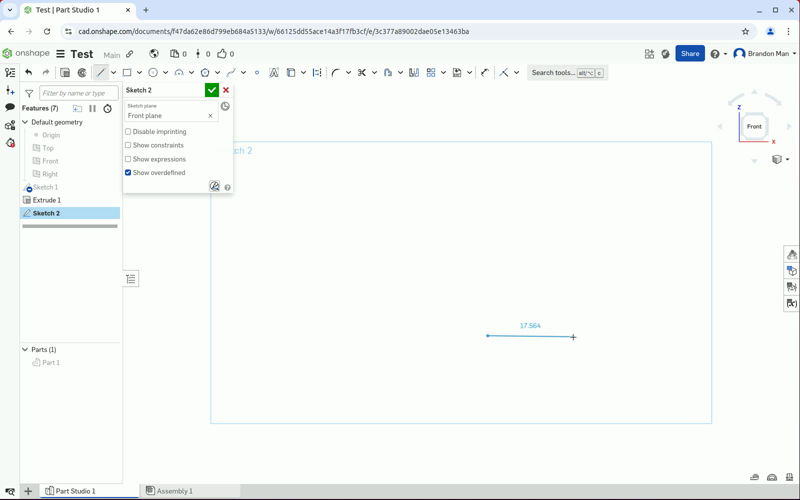
click(573, 336)
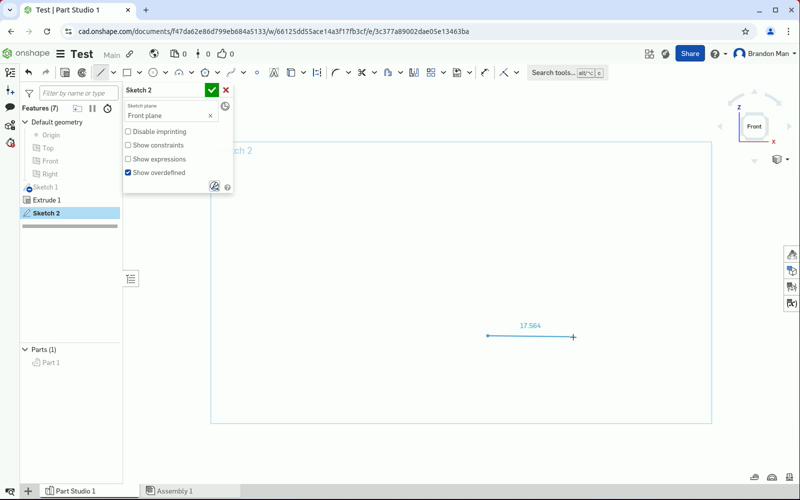
key_up(shift)
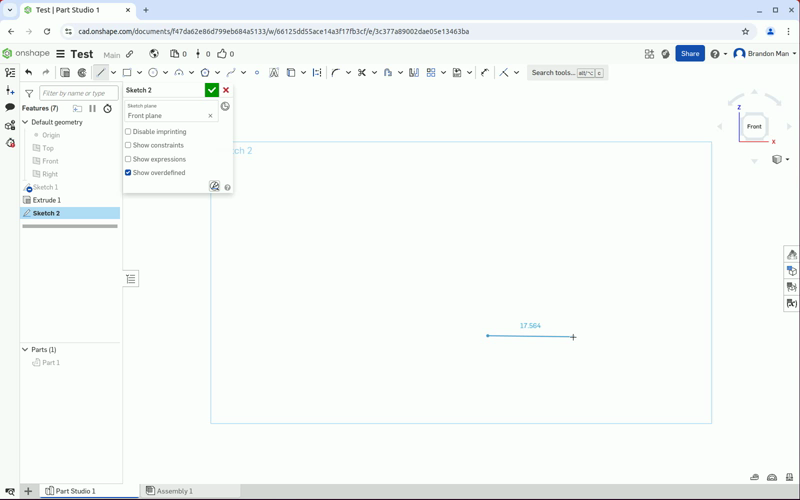
key_down(shift)
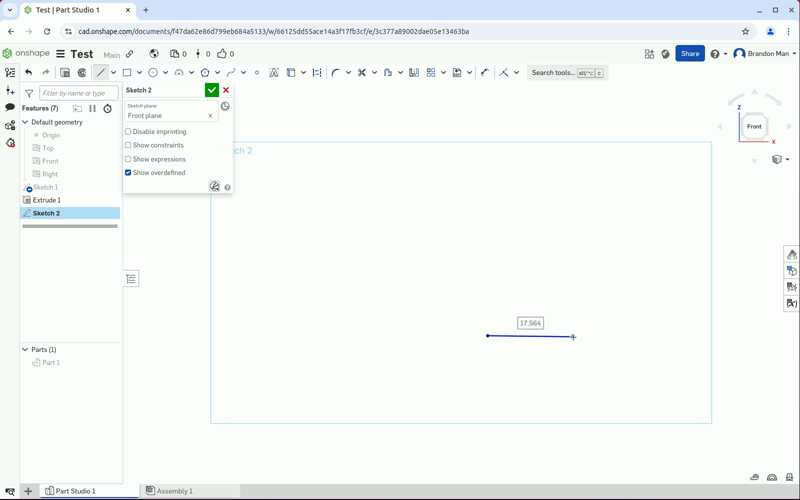
mouse_move(589, 336)
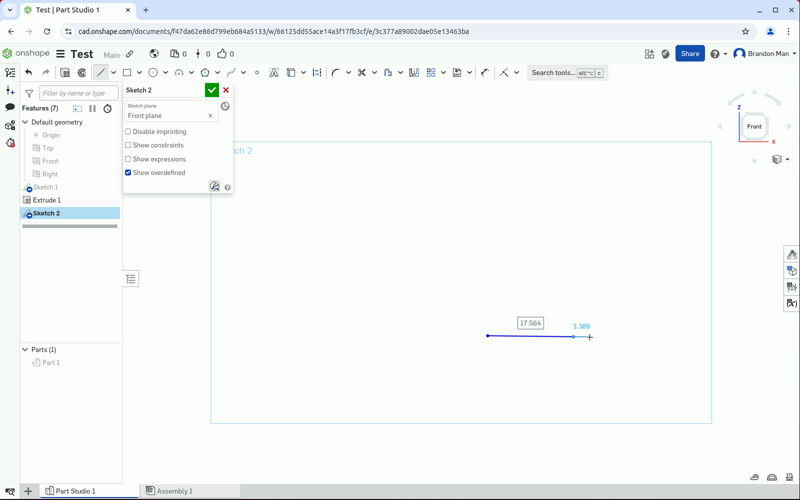
mouse_move(573, 282)
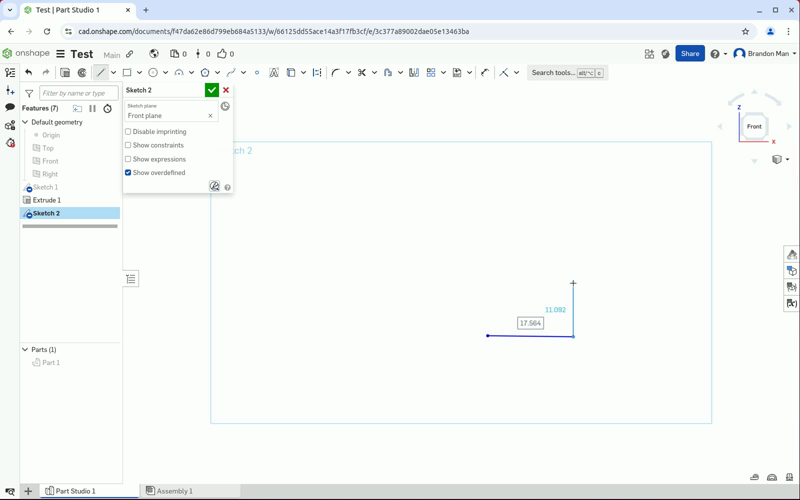
click(573, 282)
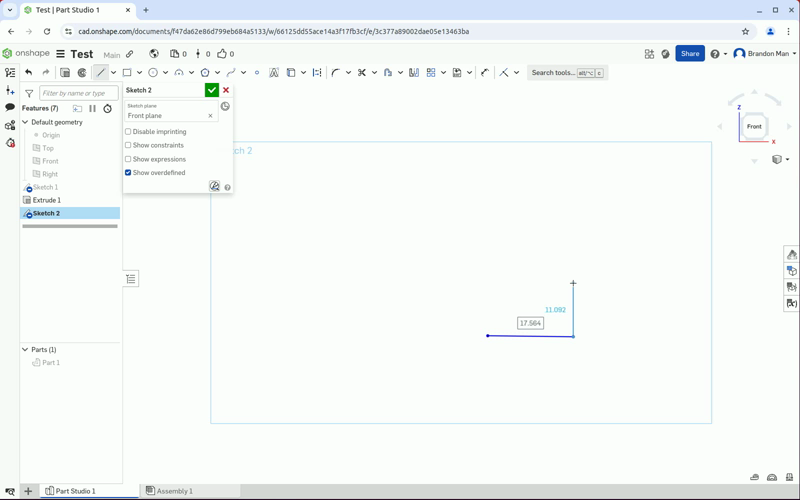
key_up(shift)
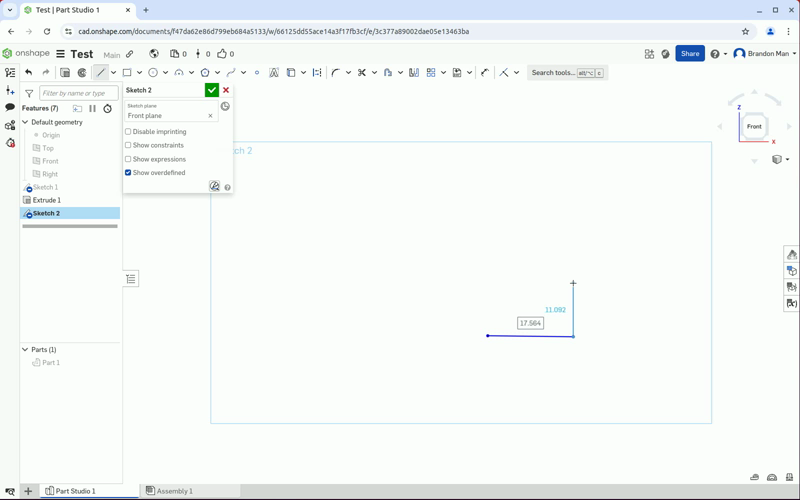
key_down(shift)
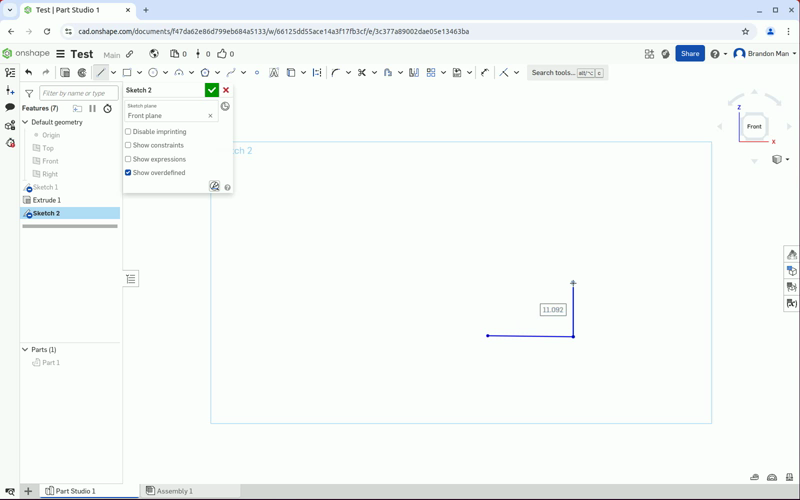
mouse_move(589, 282)
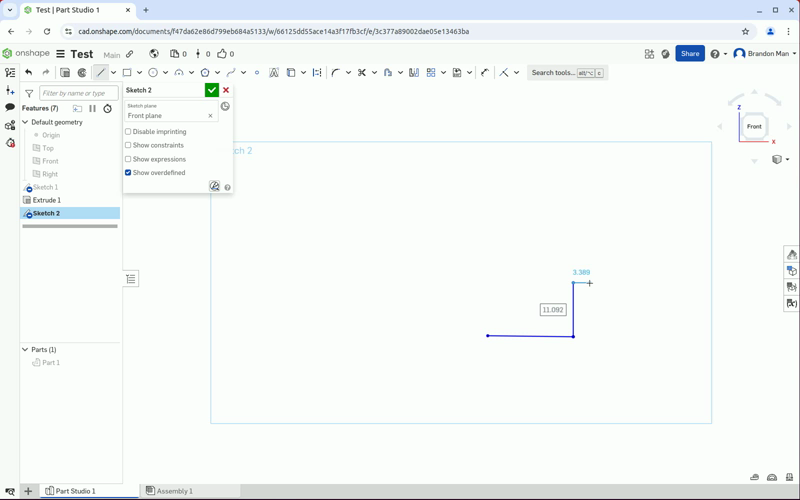
mouse_move(573, 228)
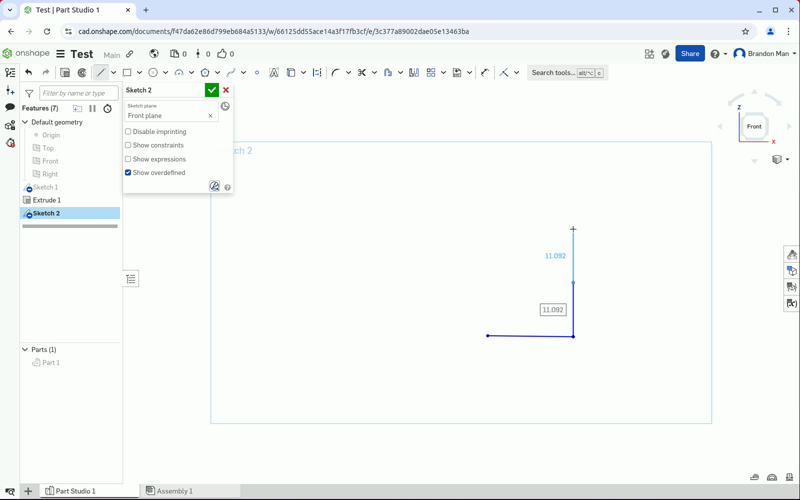
click(573, 228)
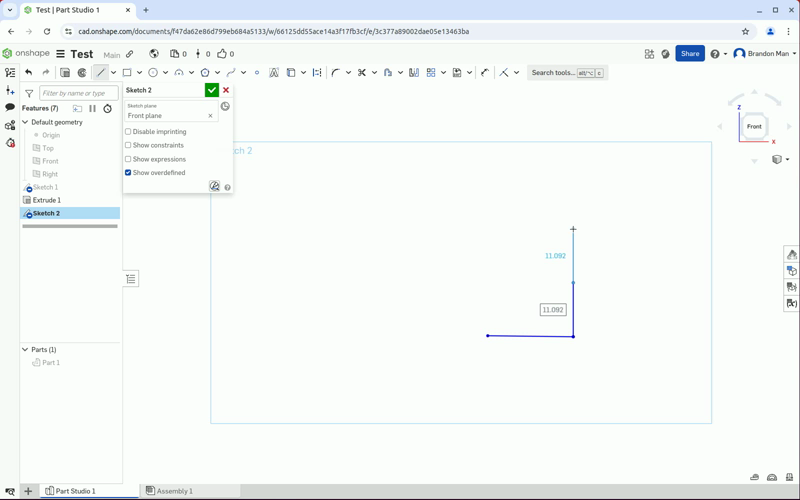
key_up(shift)
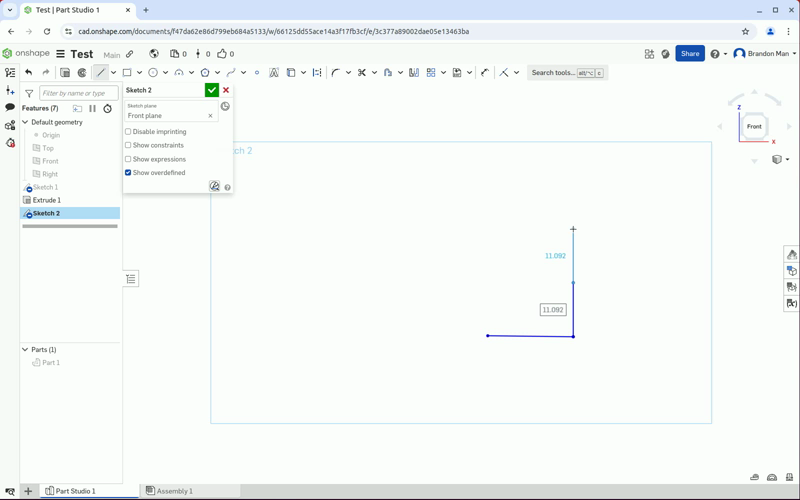
key_down(shift)
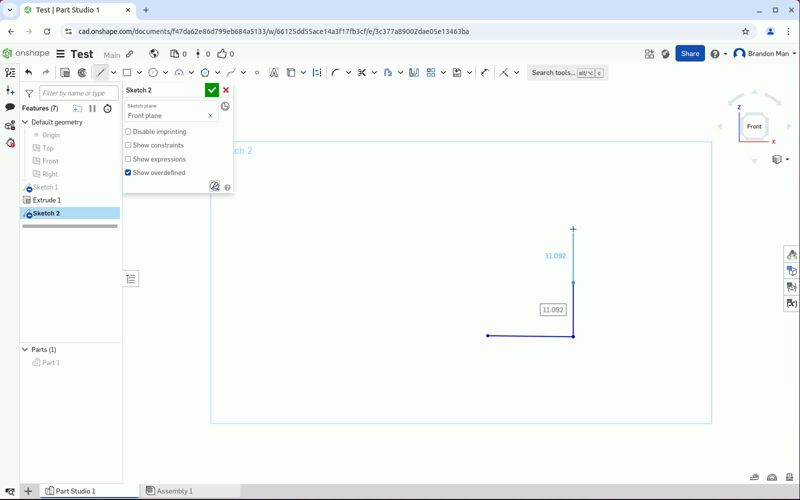
mouse_move(487, 230)
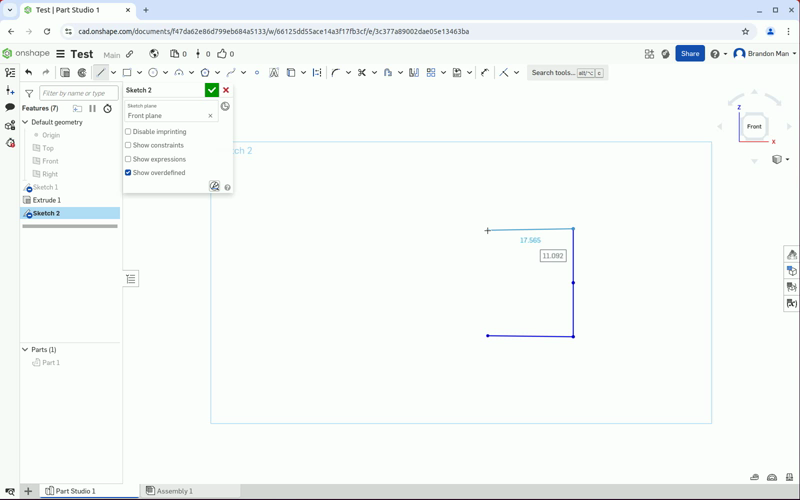
click(487, 230)
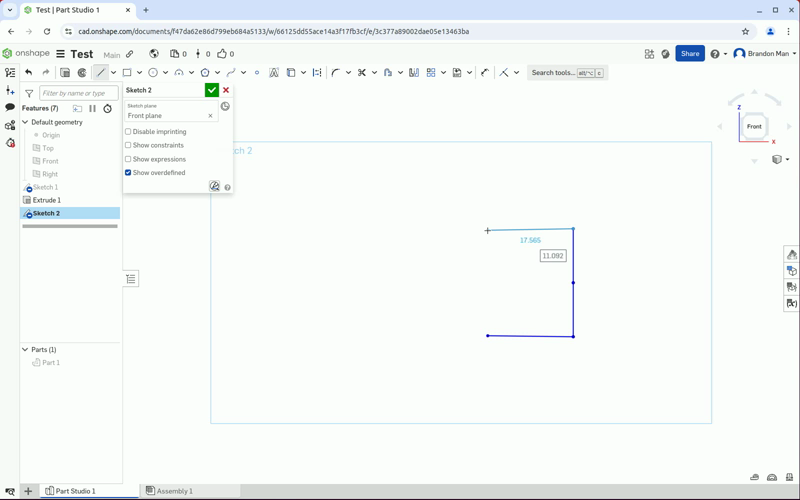
key_up(shift)
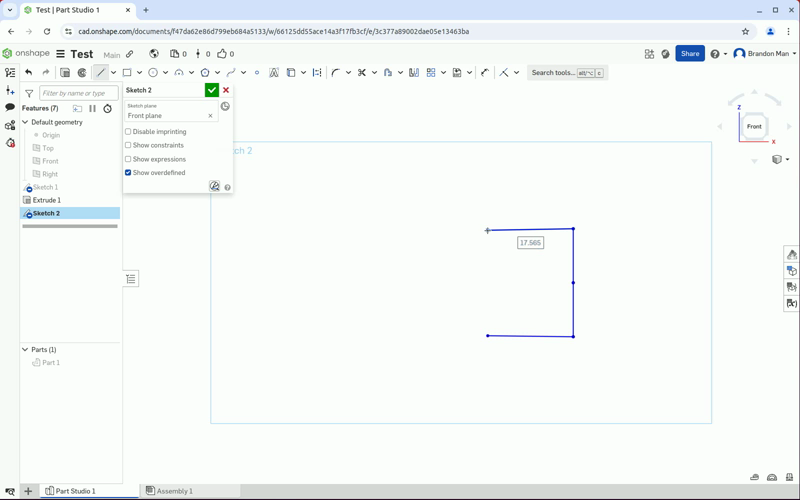
key(esc)
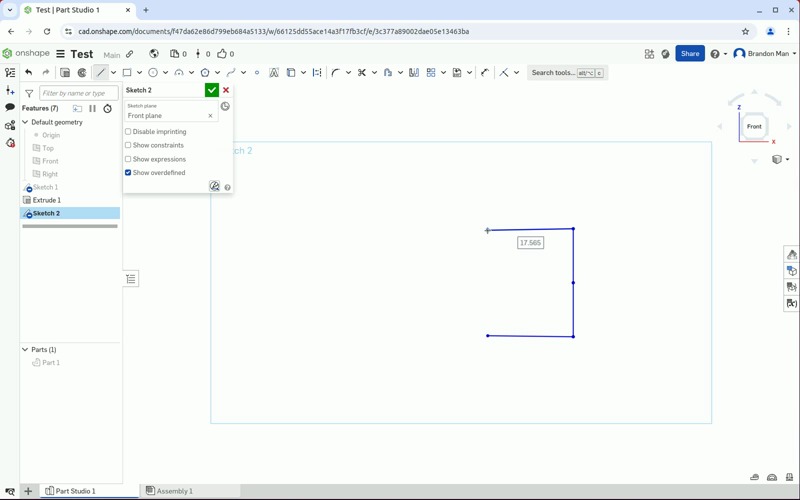
key(a)
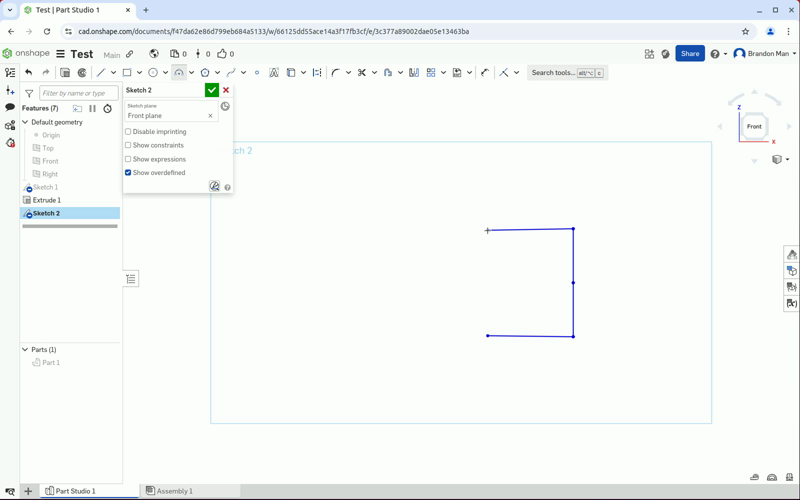
mouse_move(487, 230)
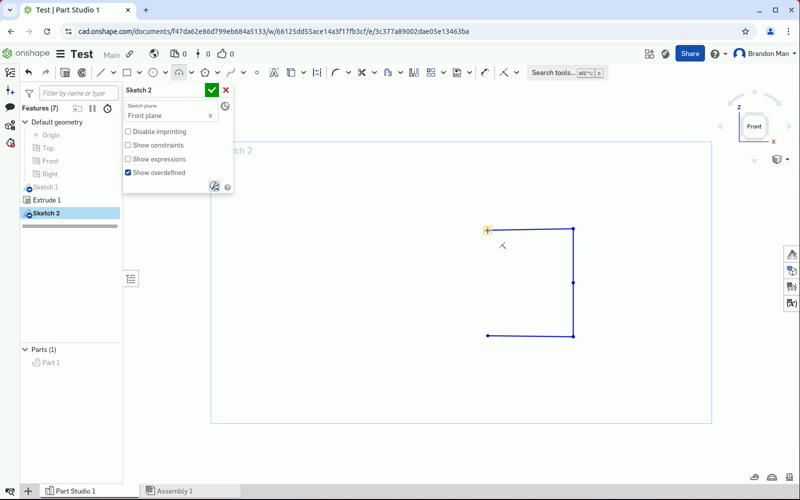
click(487, 230)
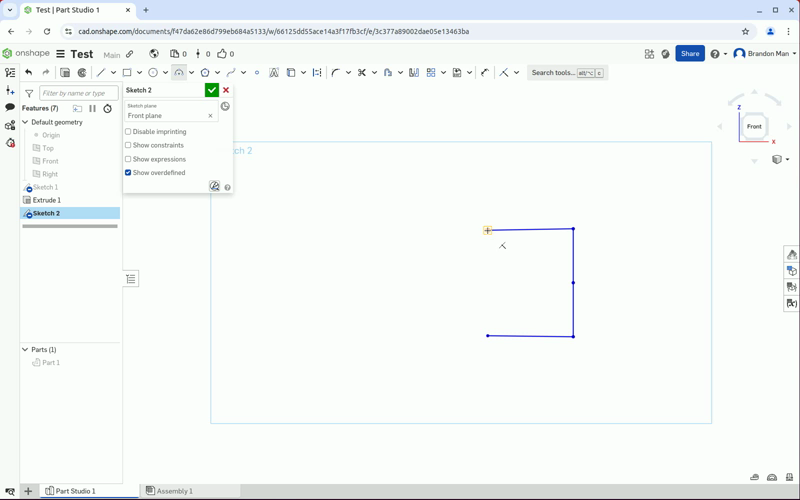
mouse_move(487, 335)
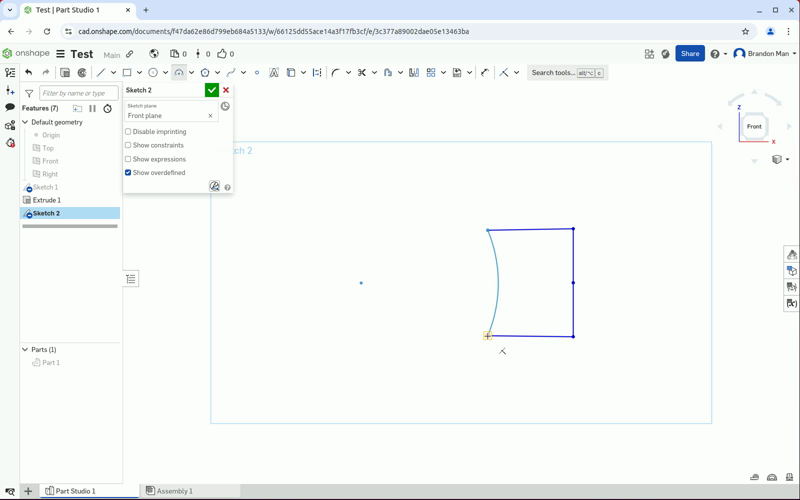
click(487, 335)
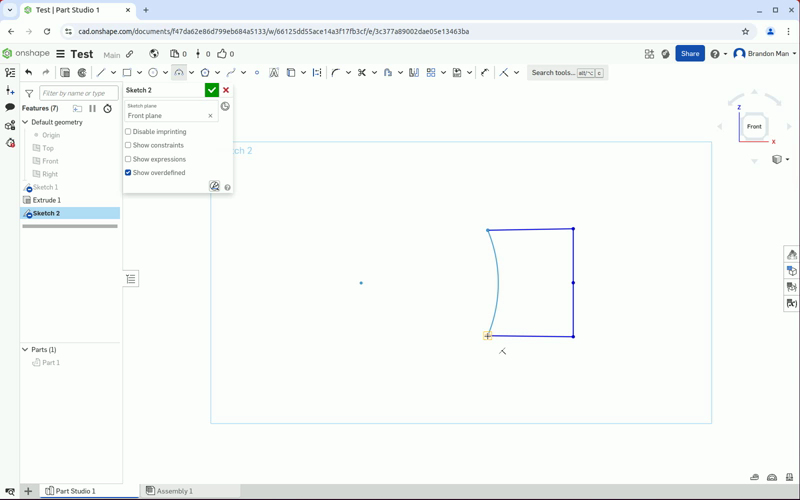
key_down(shift)
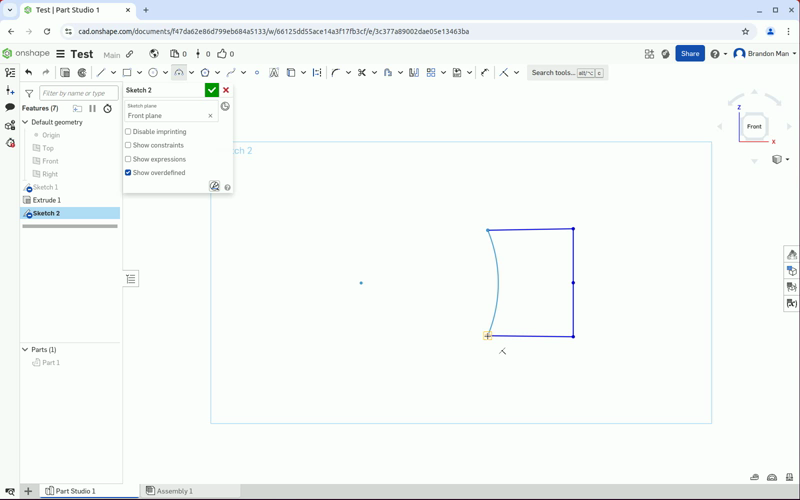
mouse_move(520, 282)
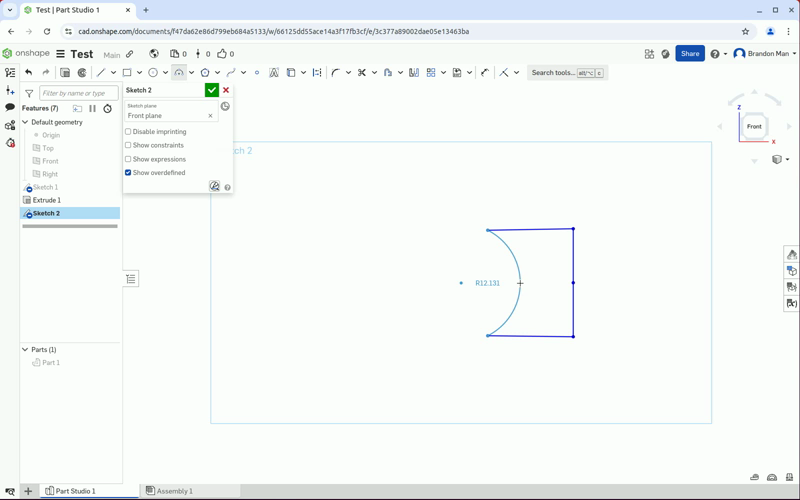
click(520, 282)
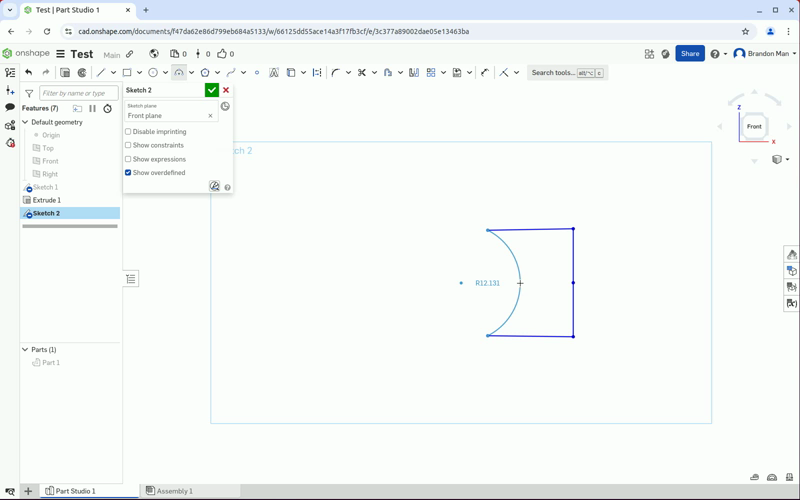
key_up(shift)
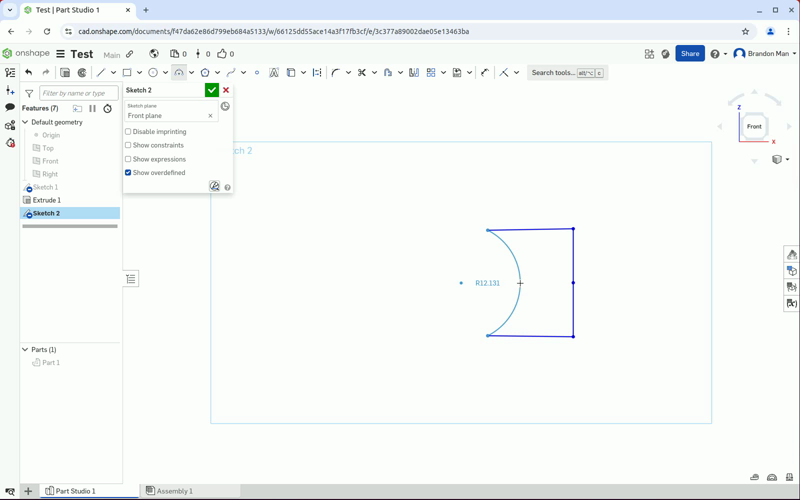
key(esc)
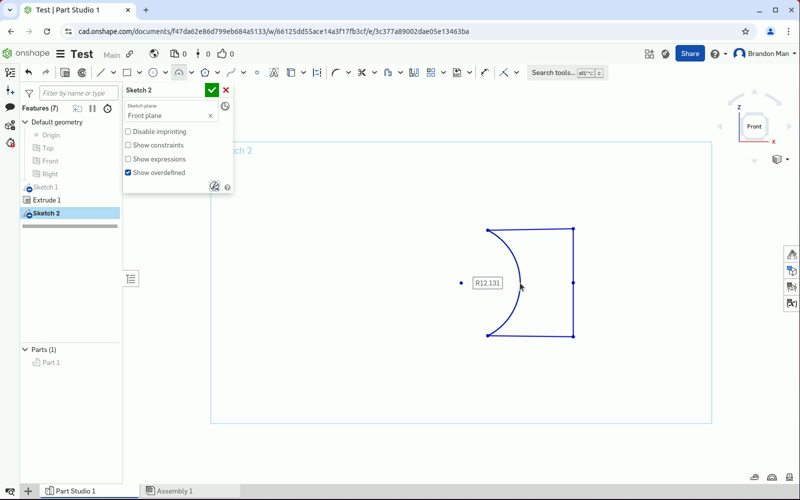
mouse_move(559, 272)
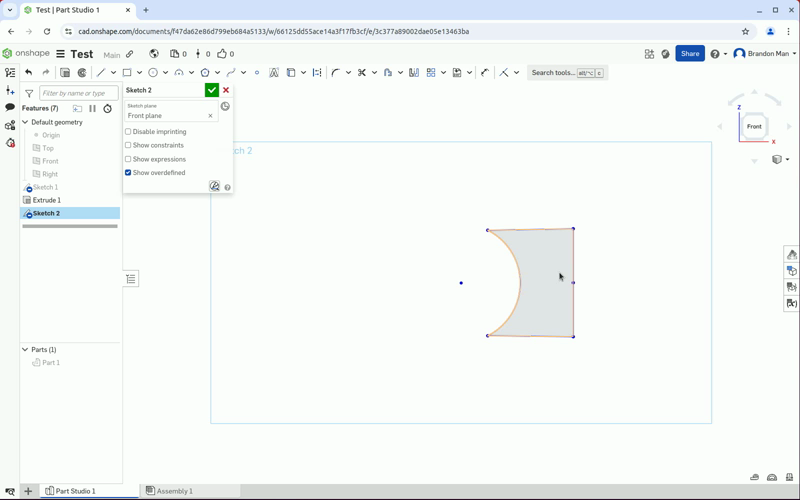
click(559, 272)
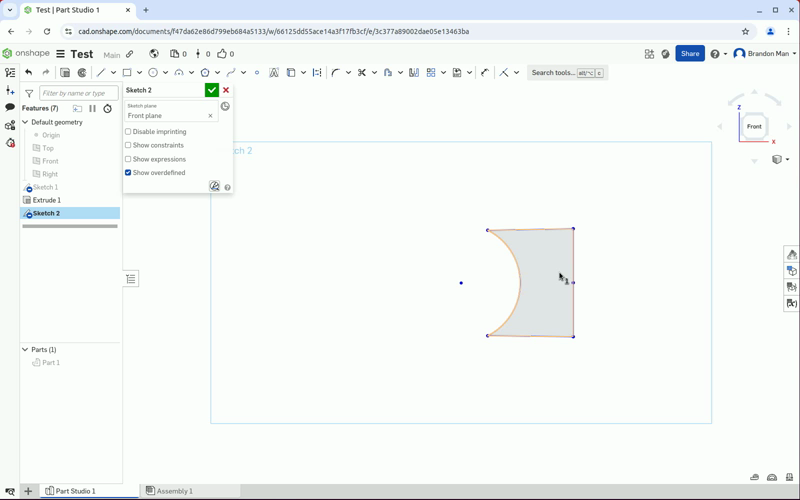
mouse_move(73, 352)
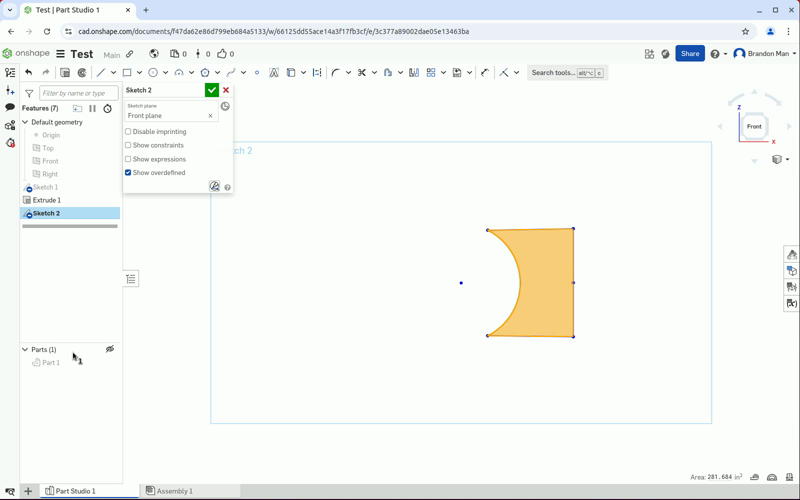
key(shift+y)
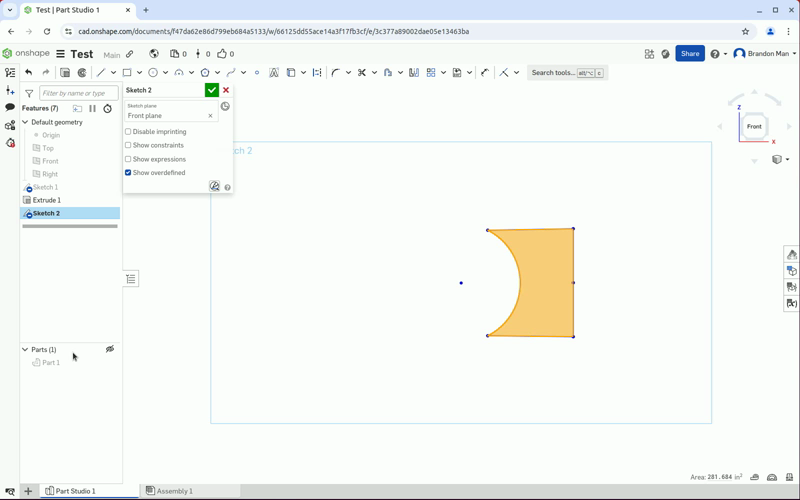
key(shift+e)
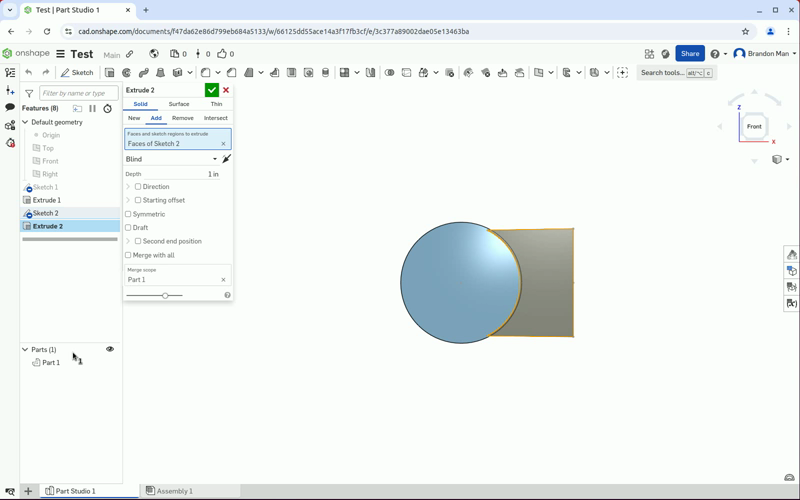
mouse_move(143, 106)
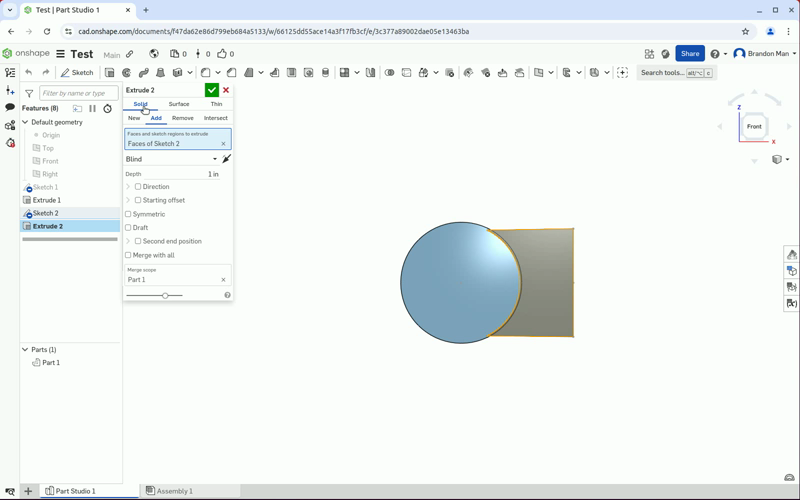
click(143, 106)
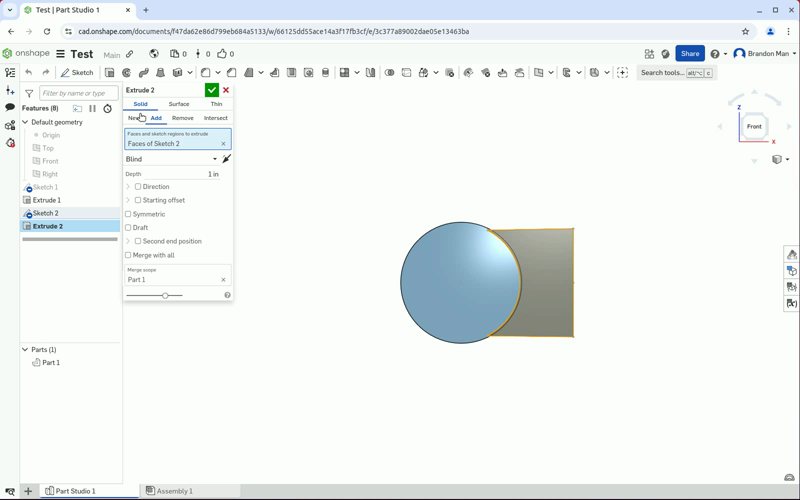
mouse_move(137, 120)
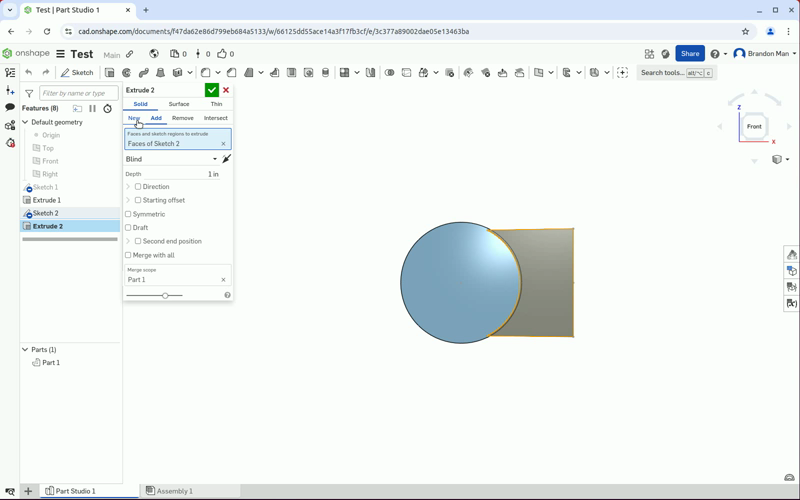
click(137, 120)
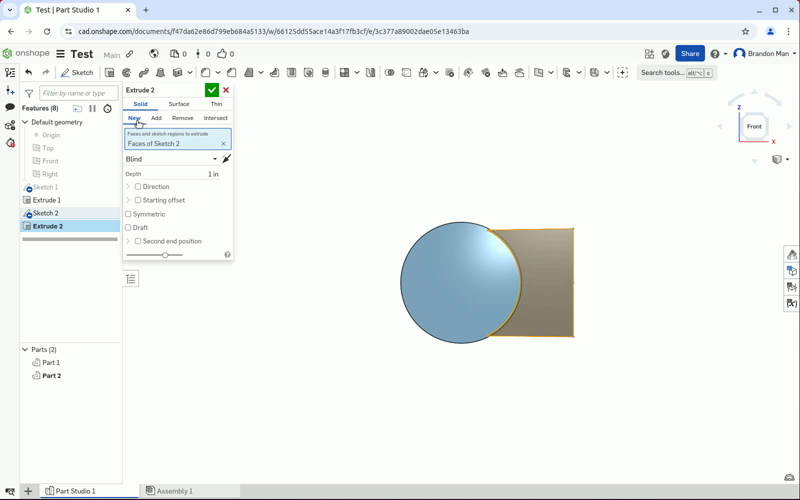
key(tab, 4)
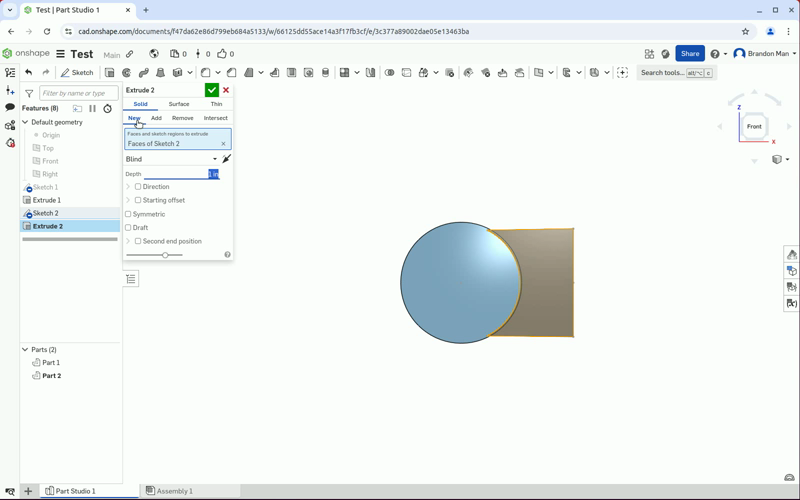
text(21.664)
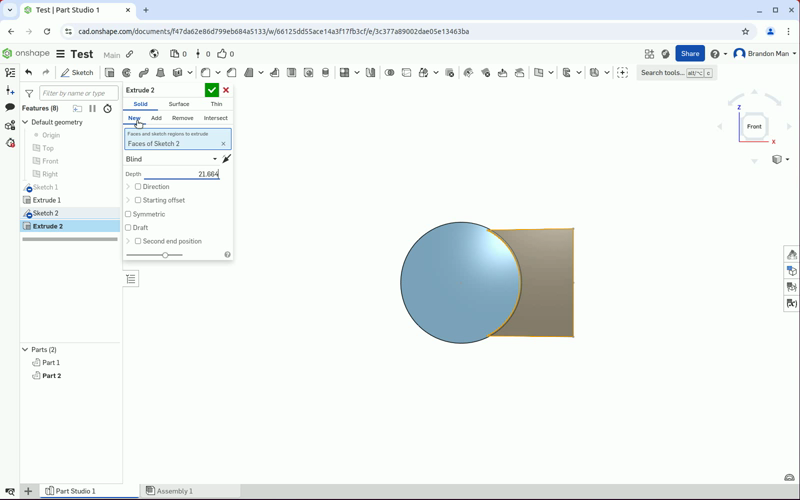
key(tab, 3)
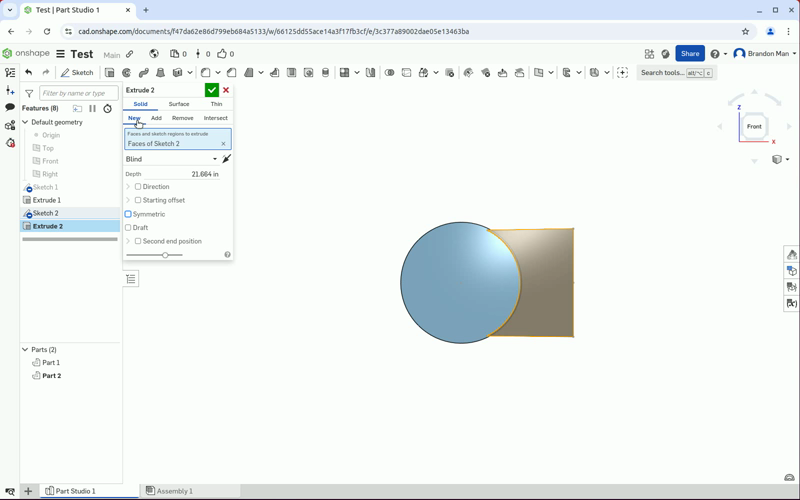
key(space)
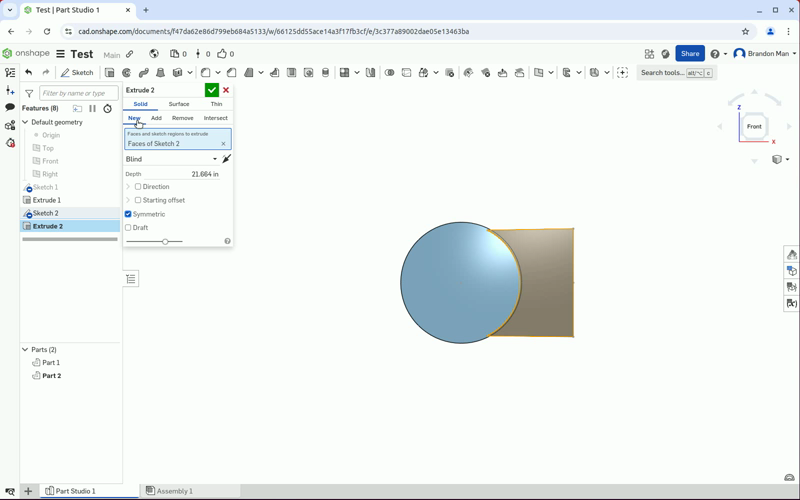
key(enter)
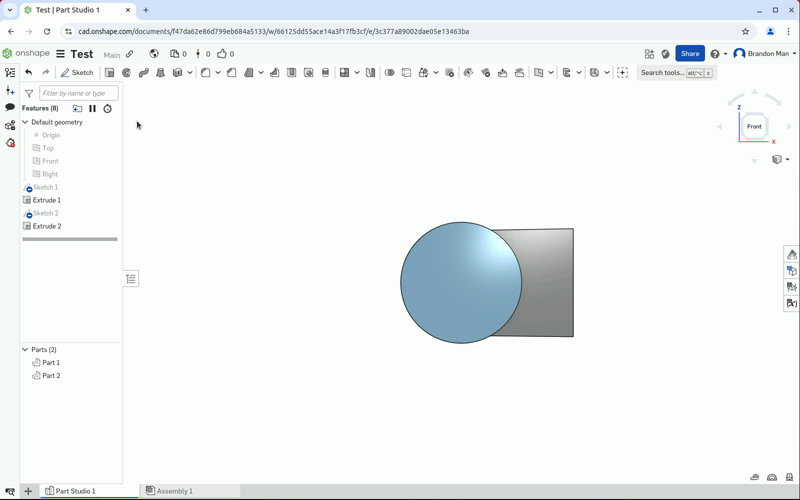
key(shift+h)
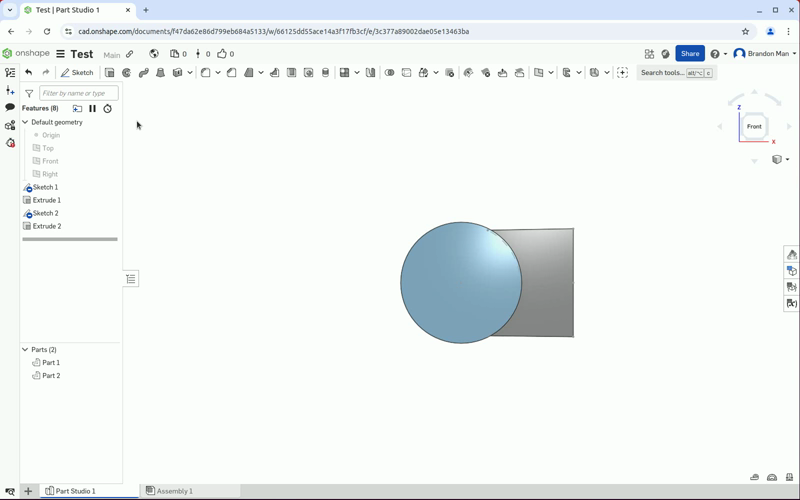
key(shift+h)
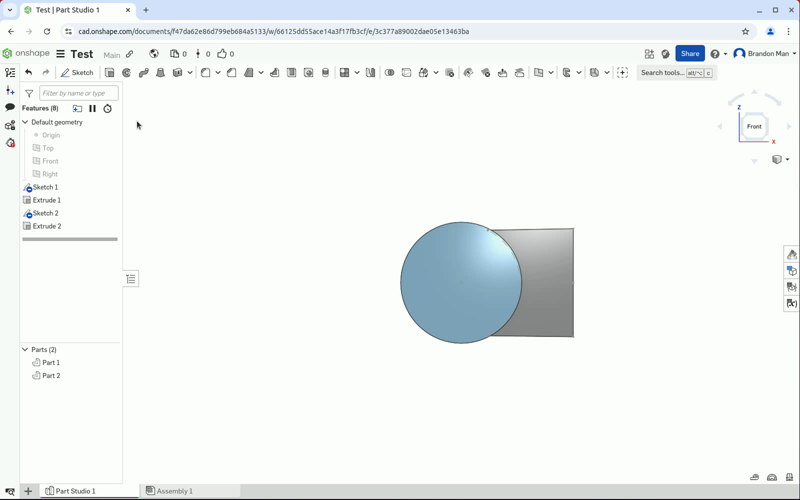
key(shift+7)
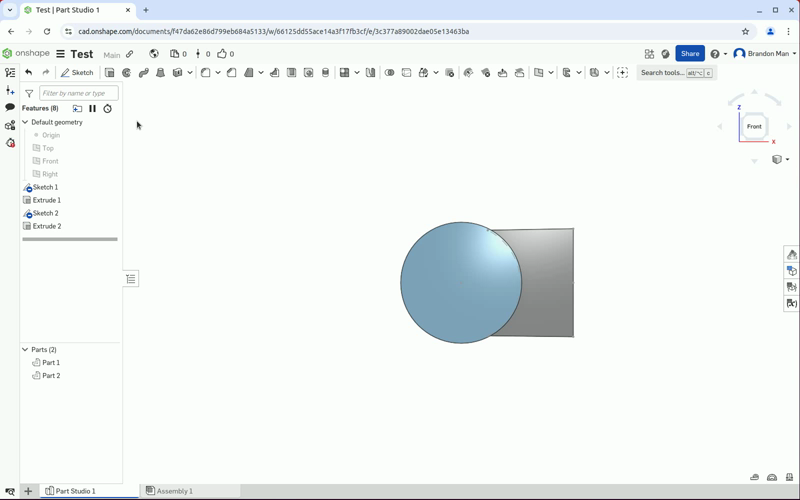
key(left, 2)
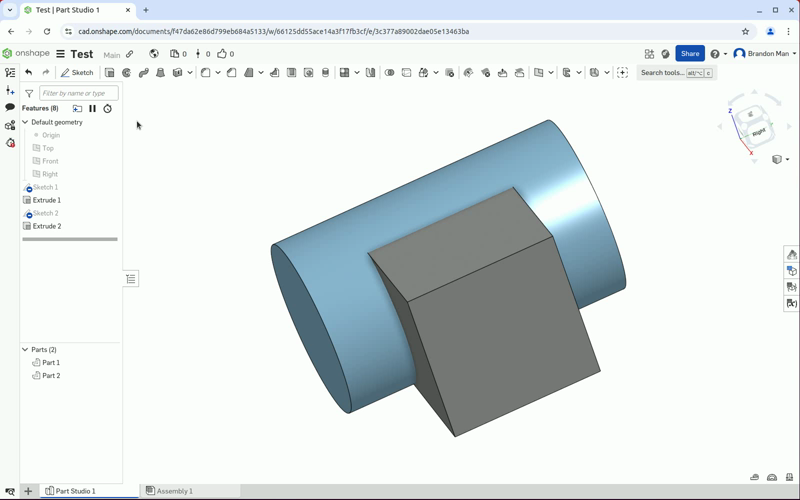
key(down, 2)
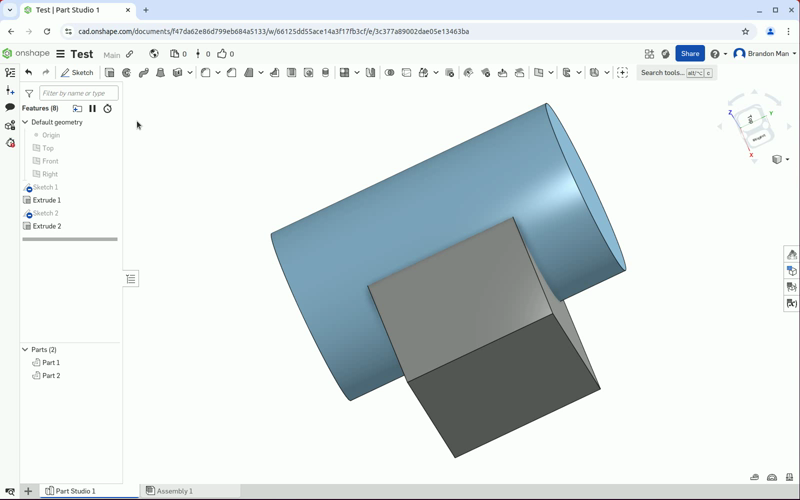
key(up, 2)
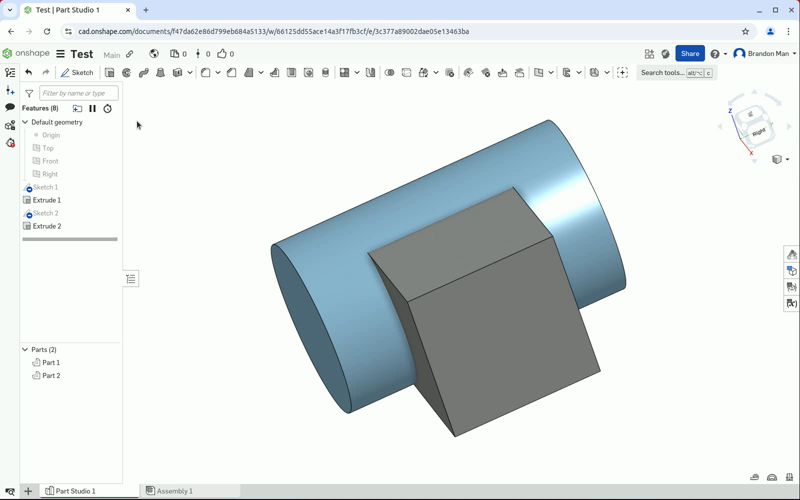
key(right, 2)
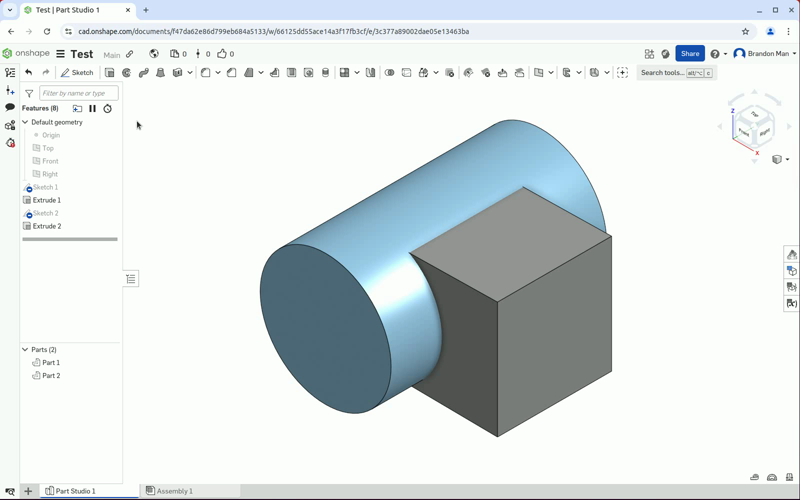
mouse_move(73, 189)
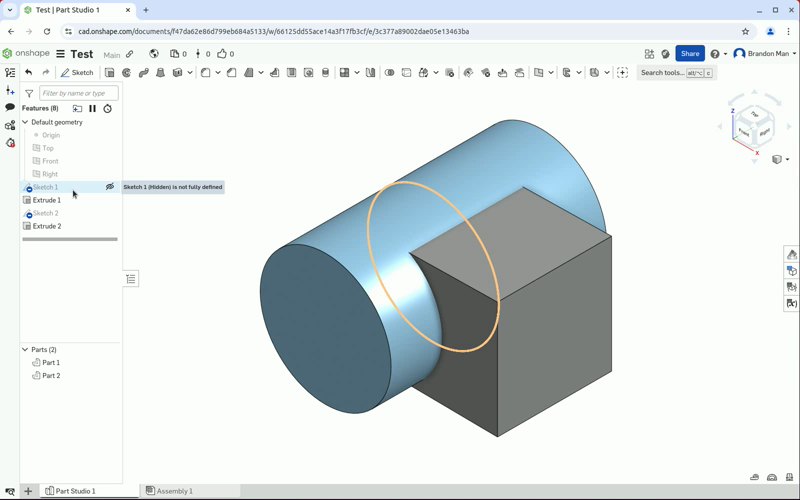
click(73, 189)